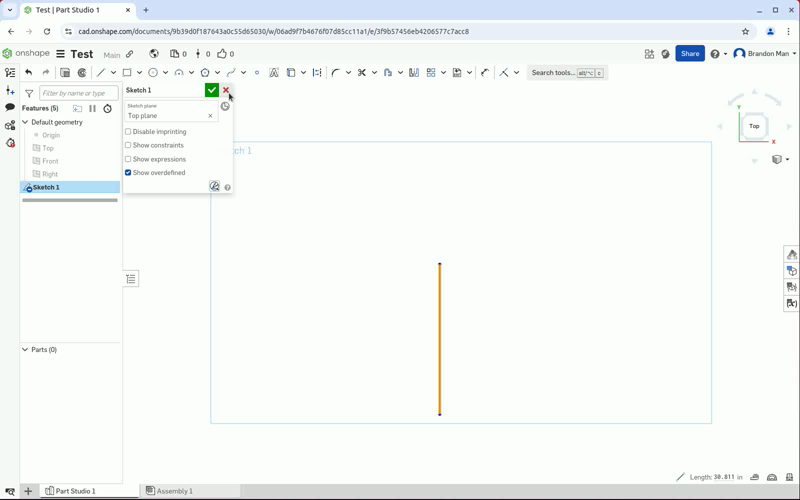
key(shift+h)
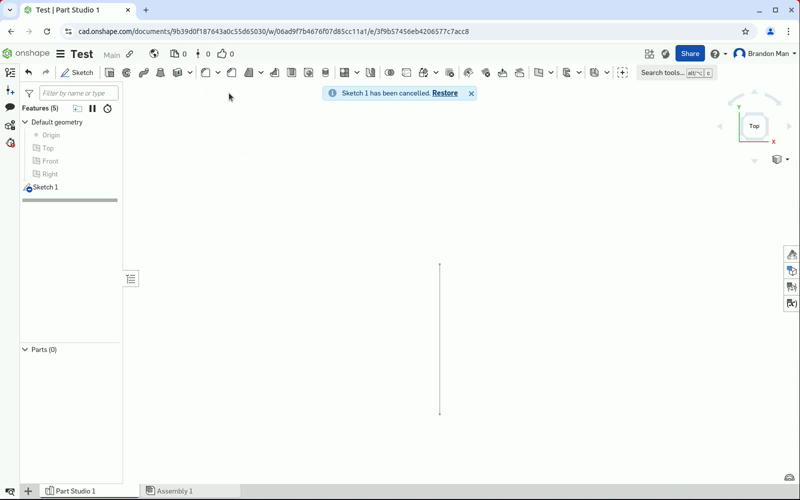
key(shift+s)
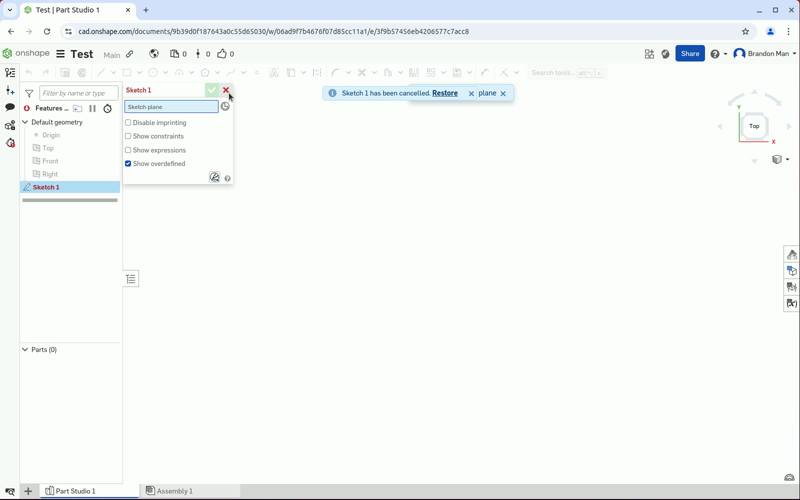
mouse_move(73, 150)
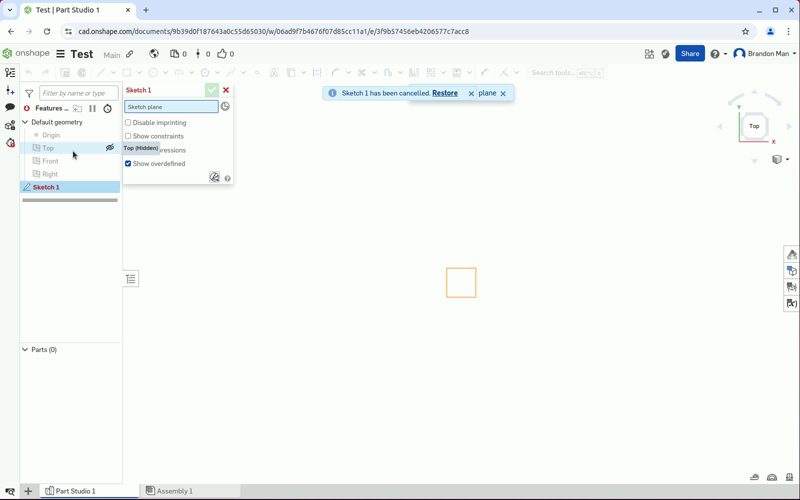
click(73, 150)
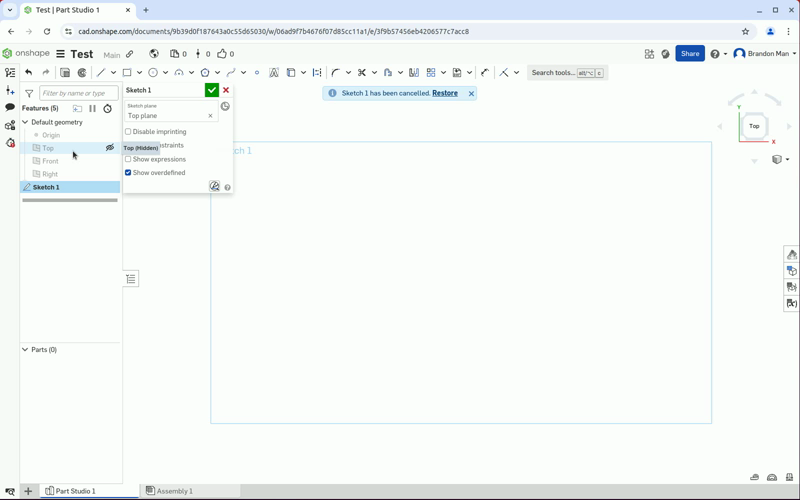
mouse_move(73, 352)
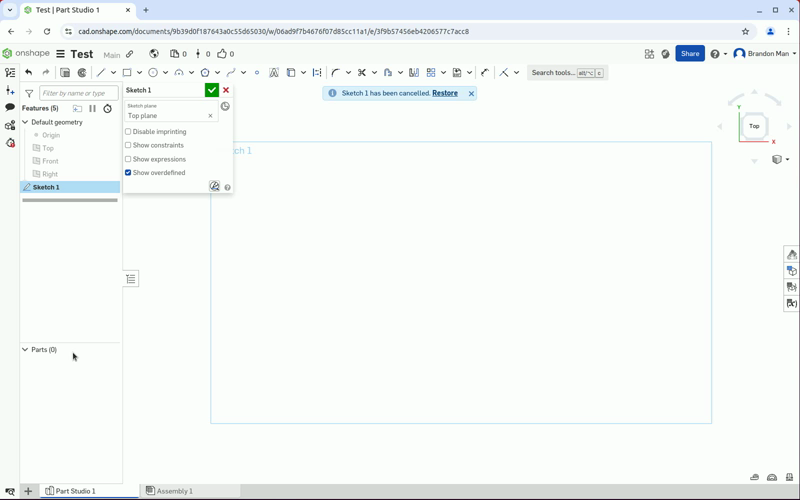
key(y)
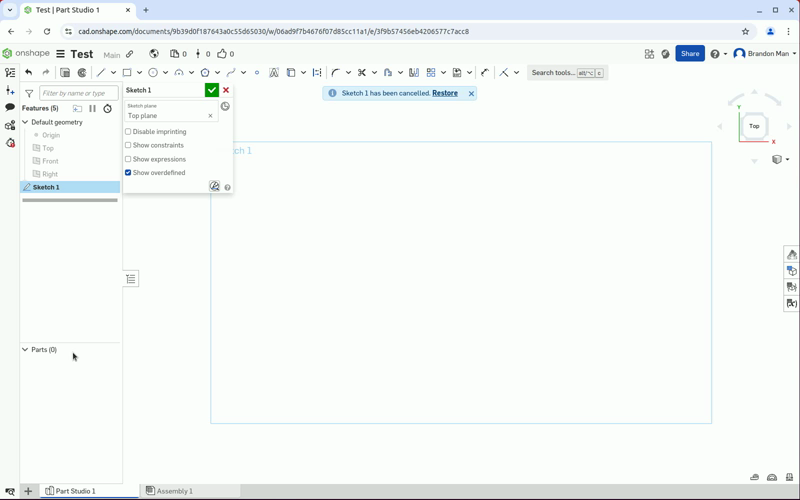
key(c)
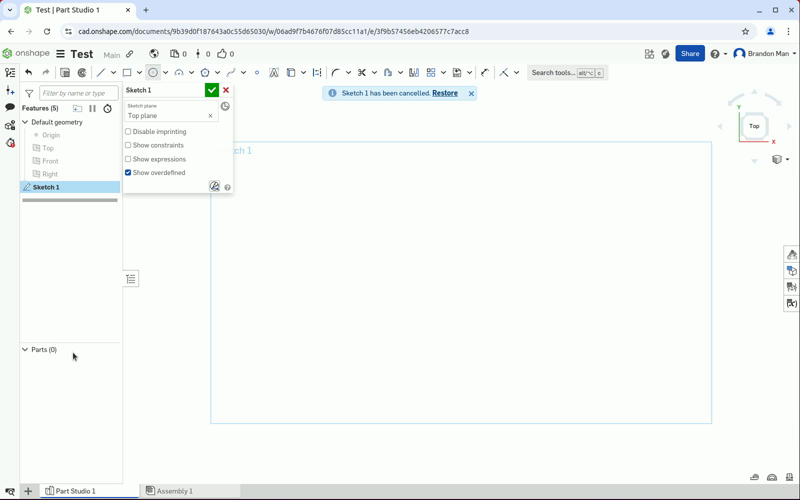
key_down(shift)
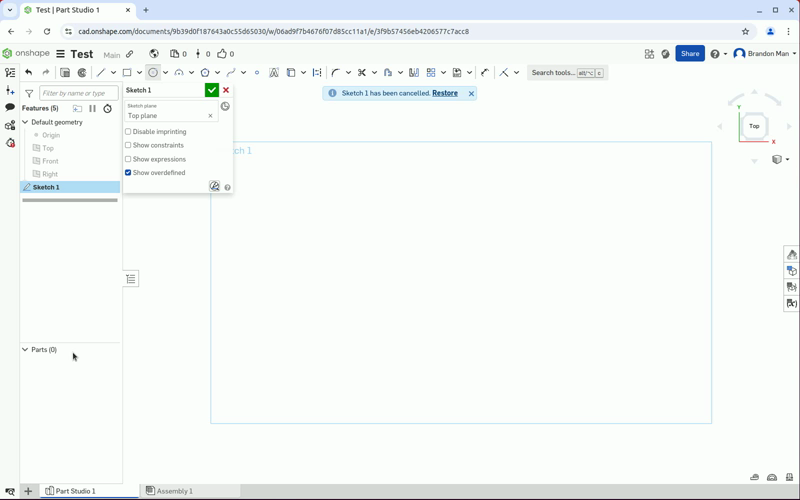
mouse_move(461, 282)
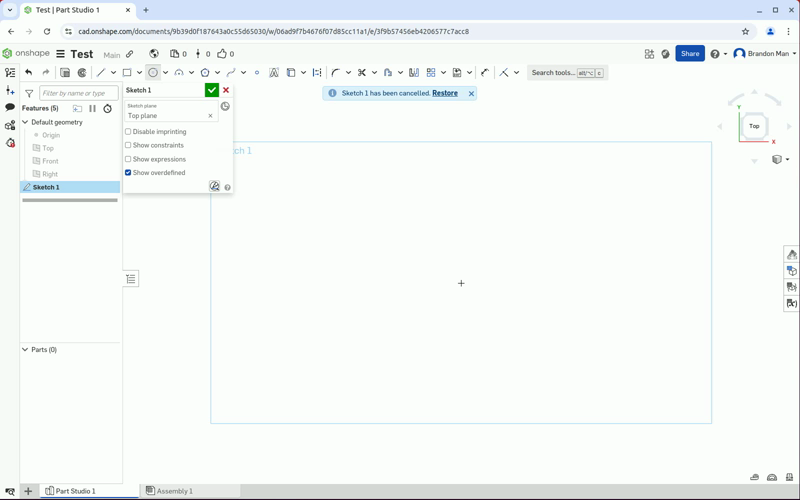
click(461, 282)
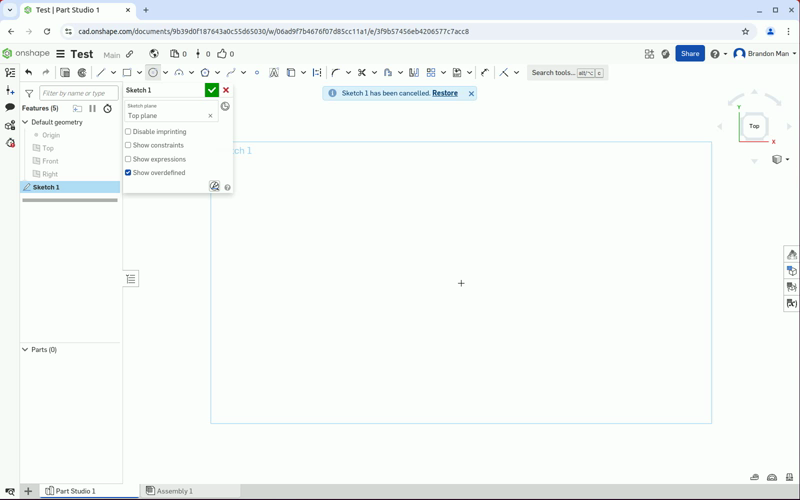
key_up(shift)
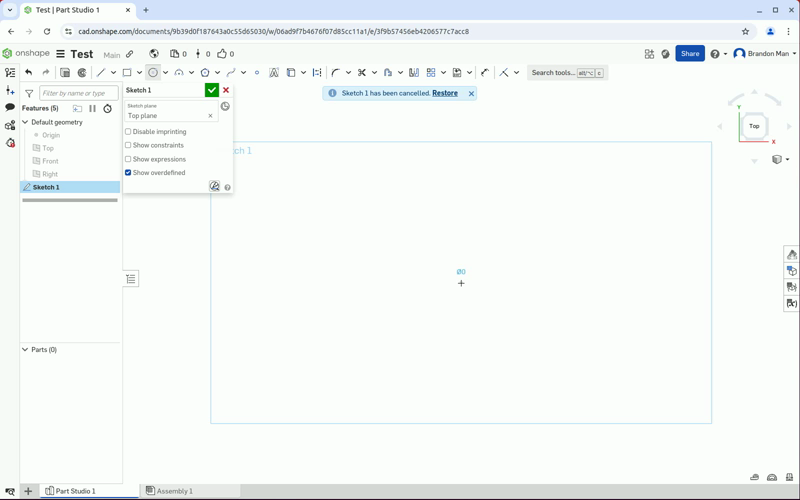
mouse_move(494, 282)
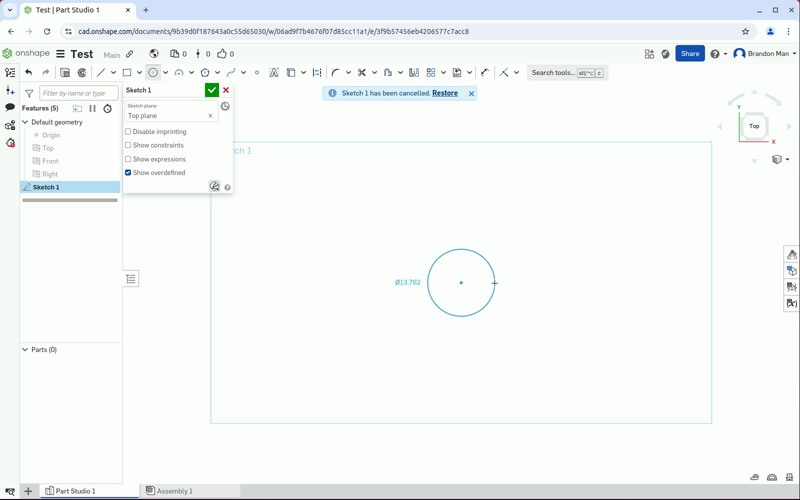
click(494, 282)
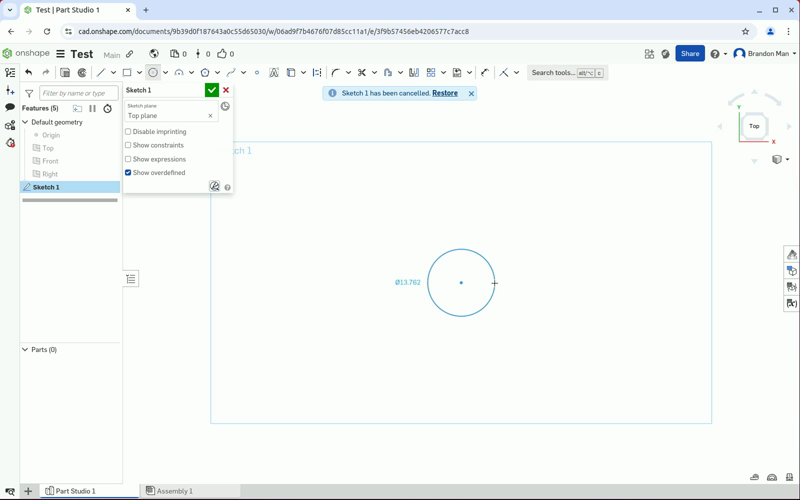
key(esc)
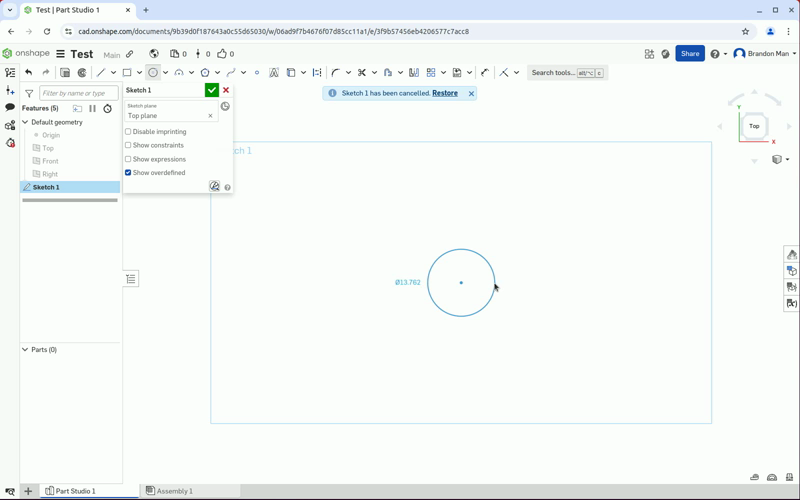
key(c)
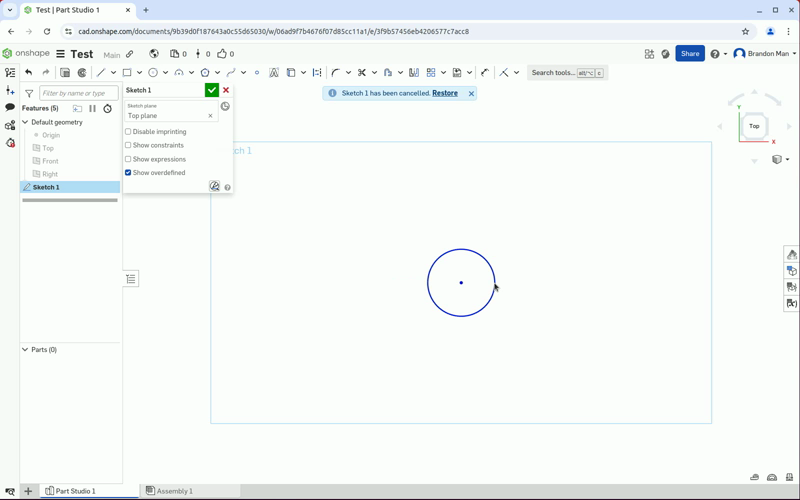
key_down(shift)
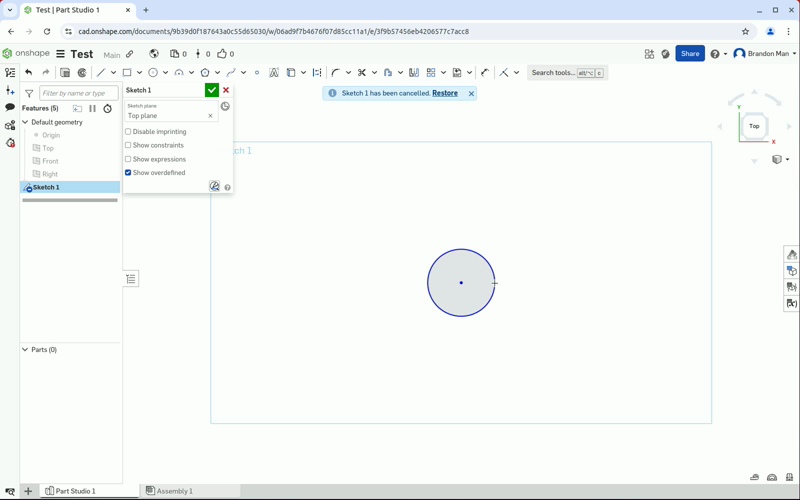
mouse_move(461, 282)
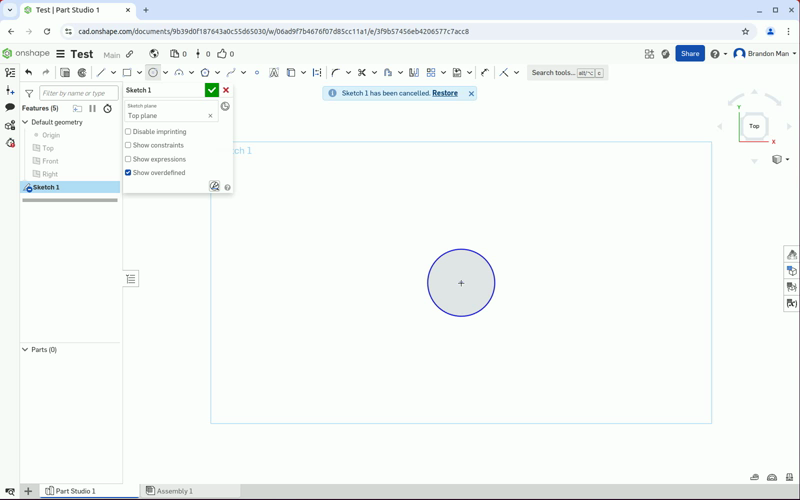
click(461, 282)
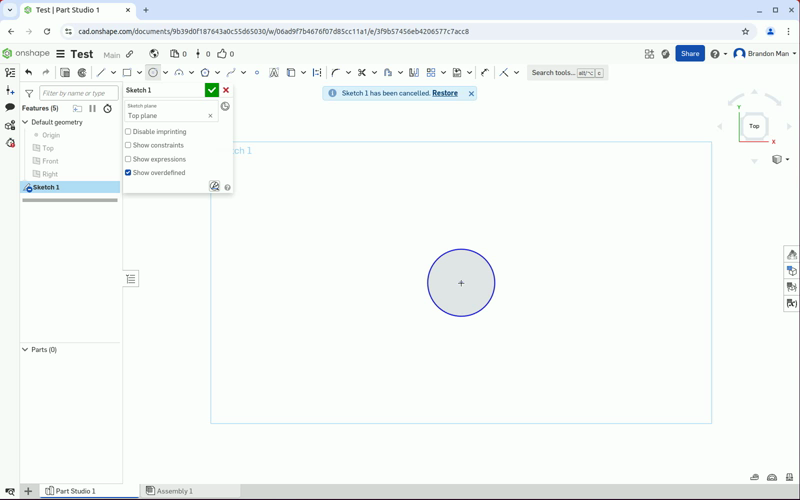
key_up(shift)
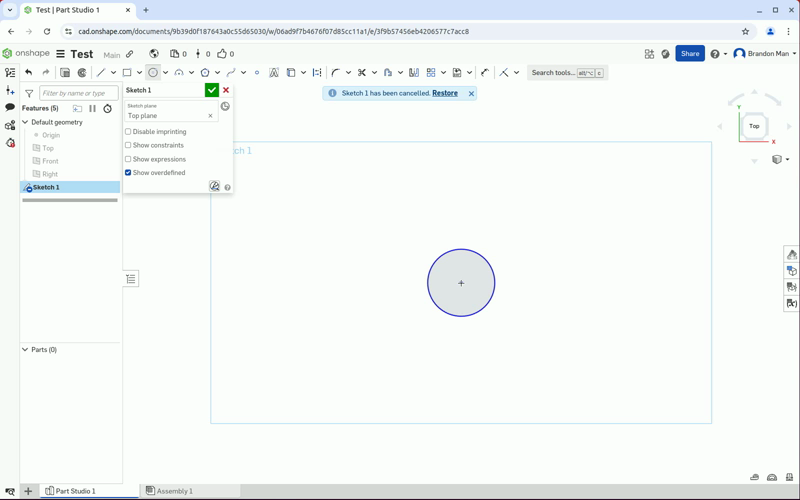
mouse_move(467, 282)
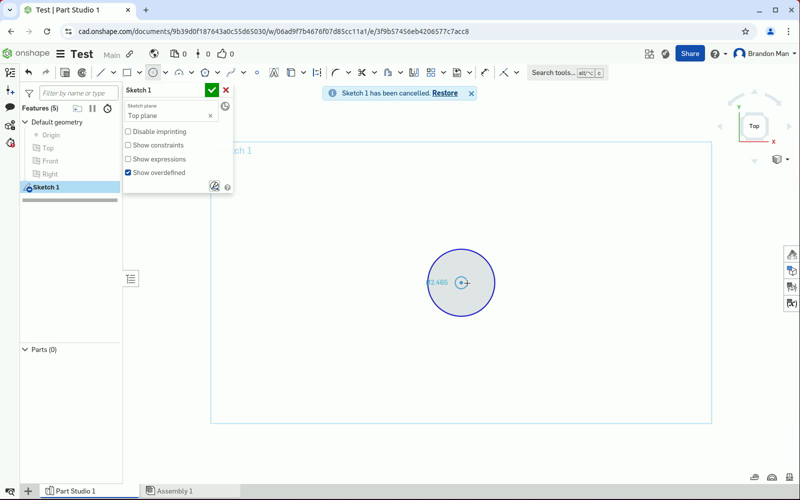
click(467, 282)
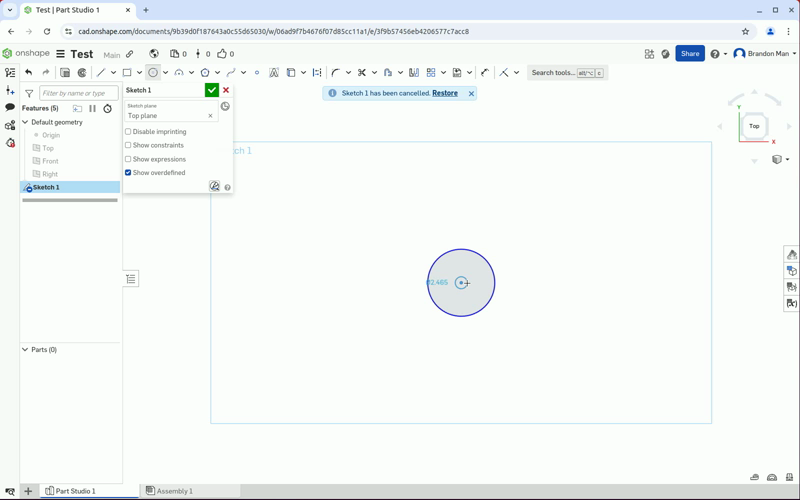
key(esc)
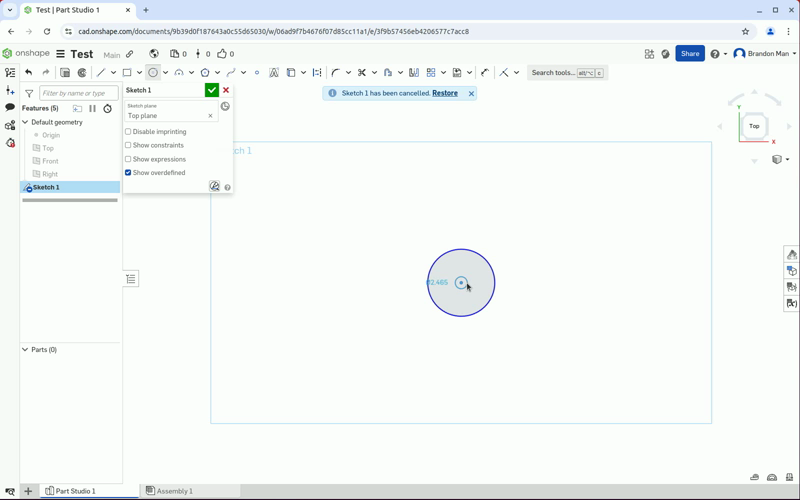
mouse_move(473, 261)
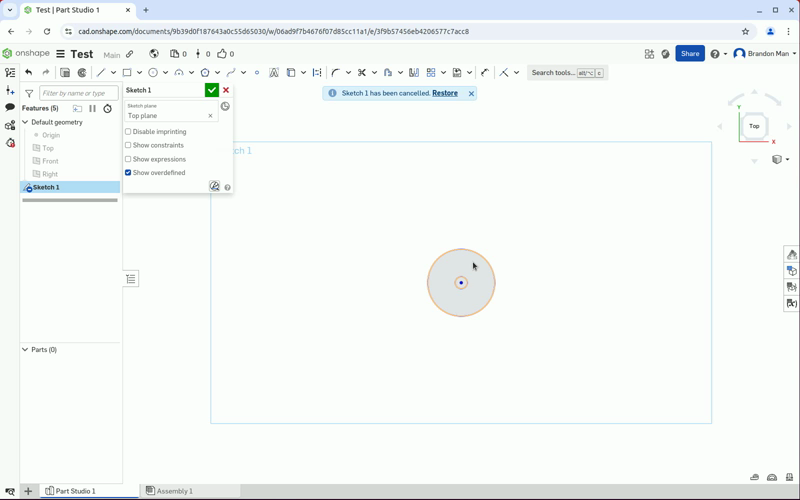
click(473, 261)
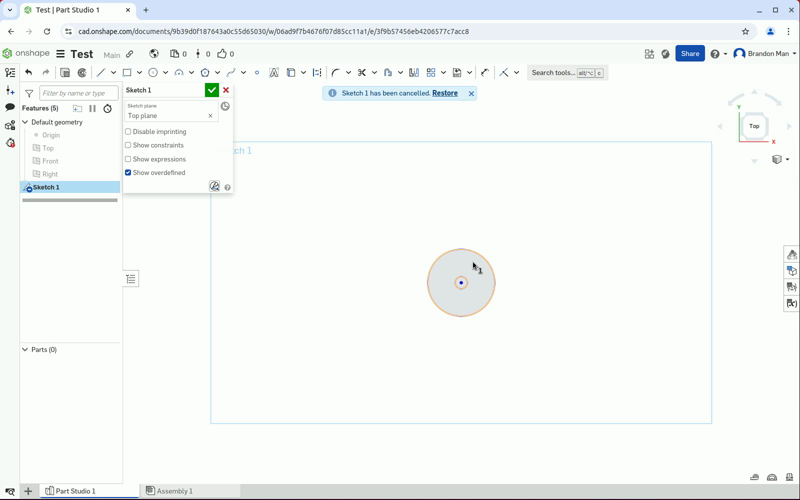
mouse_move(73, 352)
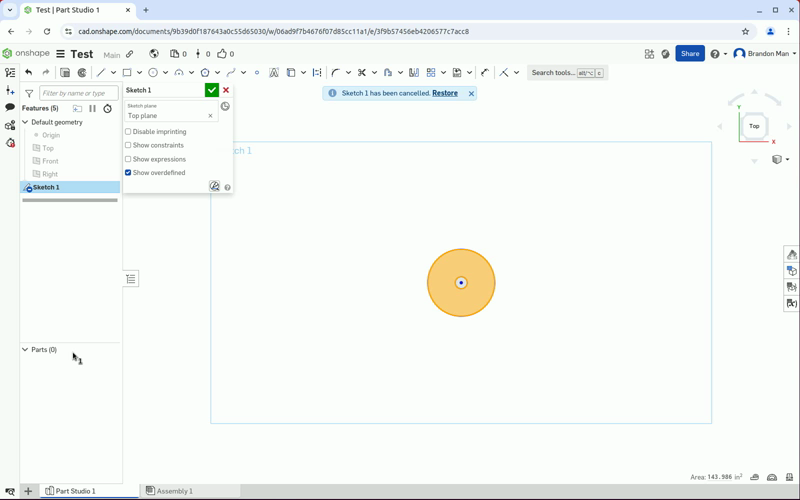
key(shift+y)
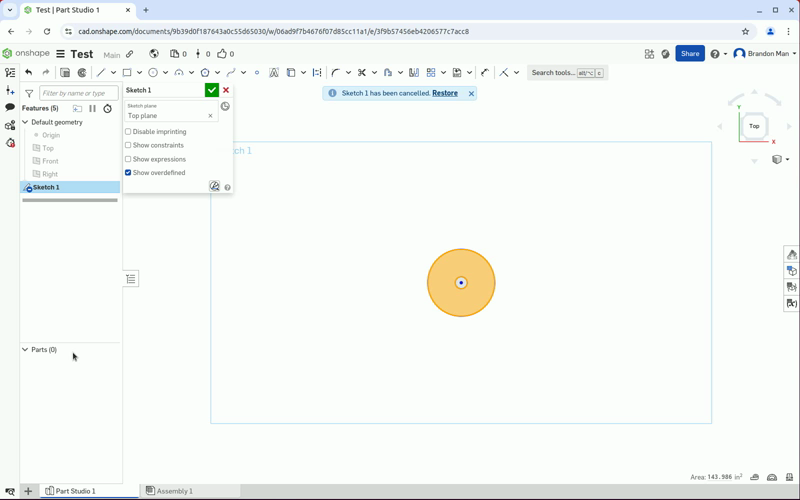
key(shift+e)
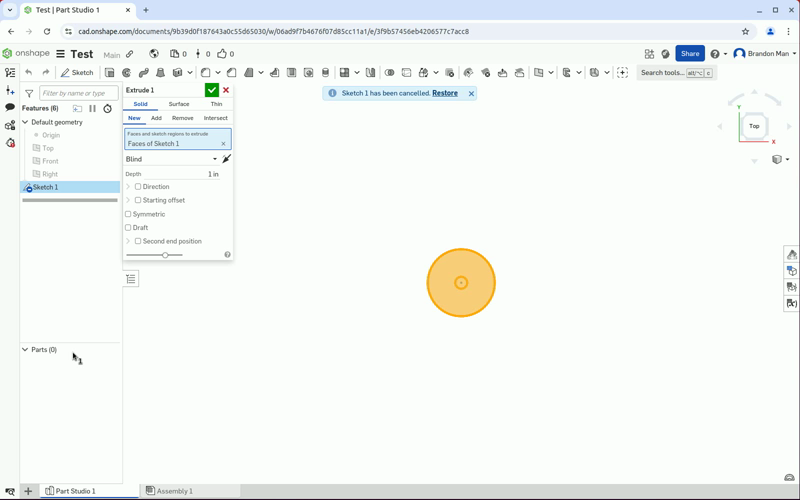
mouse_move(143, 106)
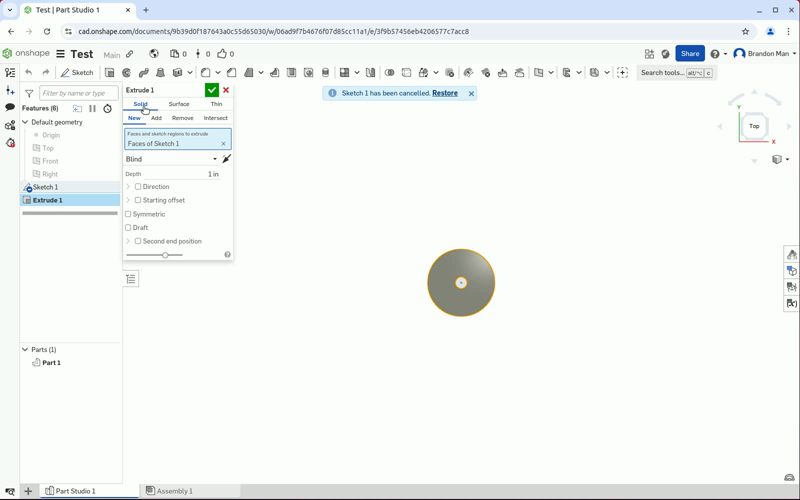
click(143, 106)
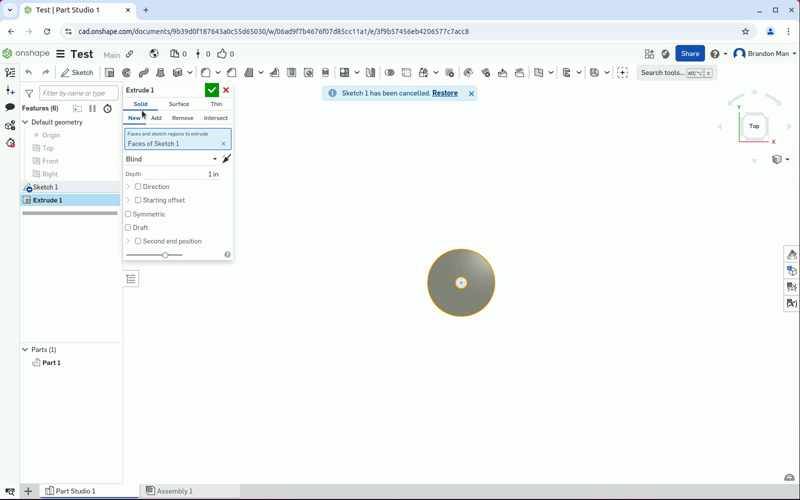
mouse_move(137, 120)
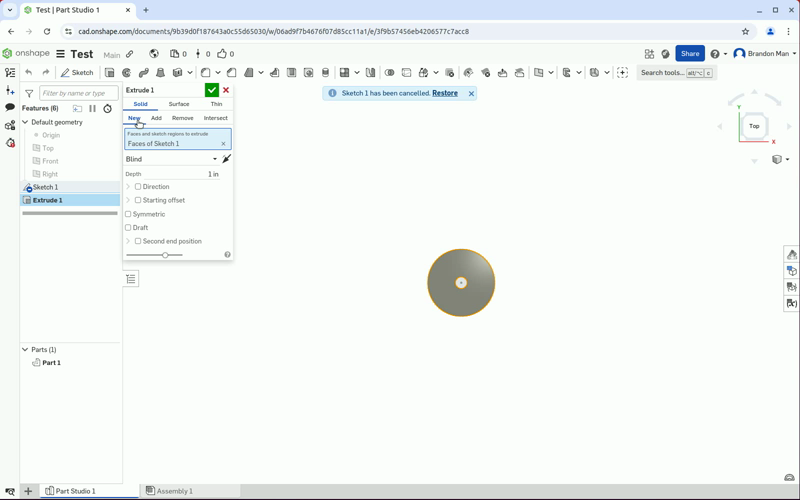
click(137, 120)
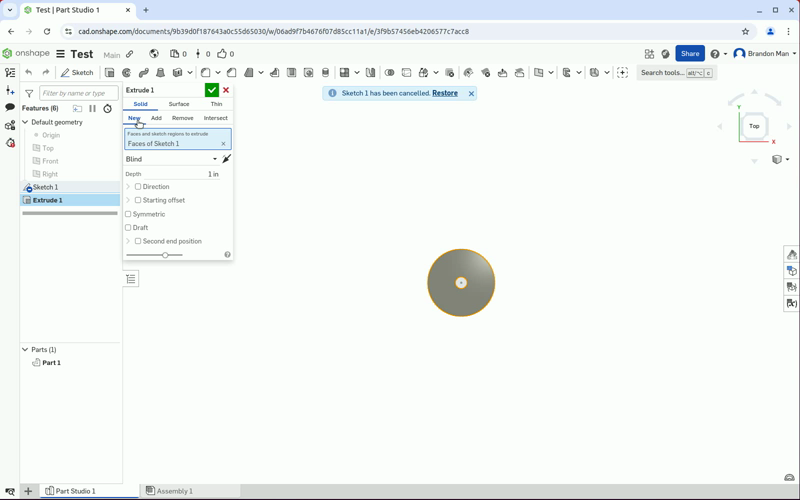
key(tab, 4)
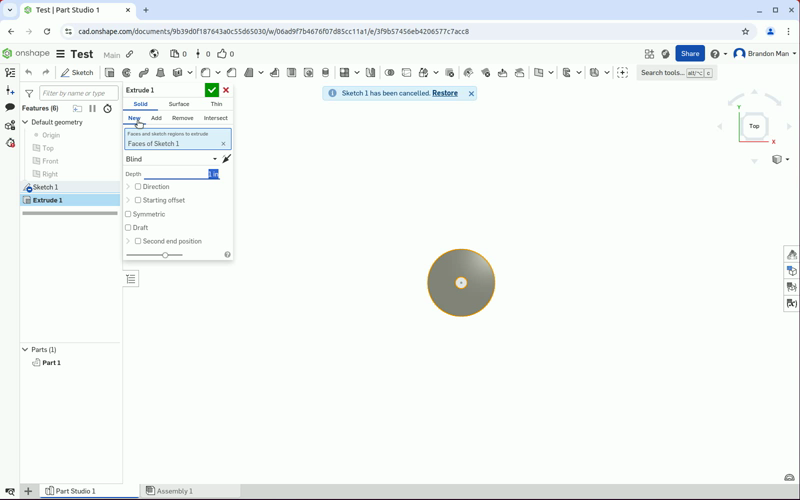
text(-2.166)
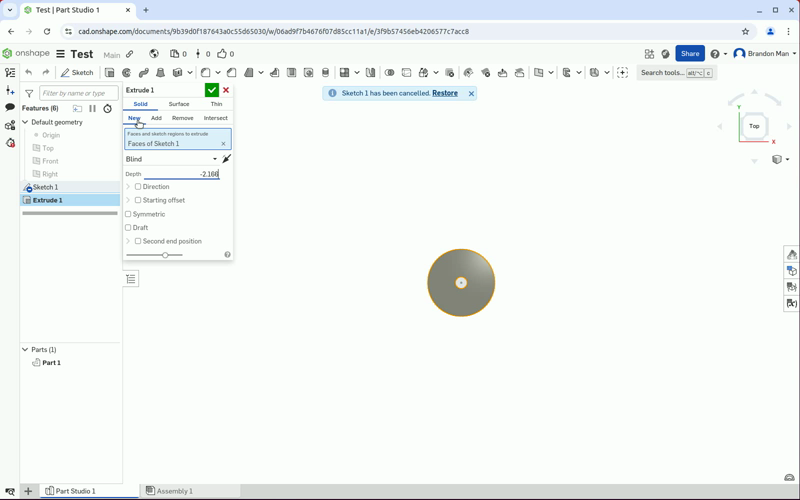
key(enter)
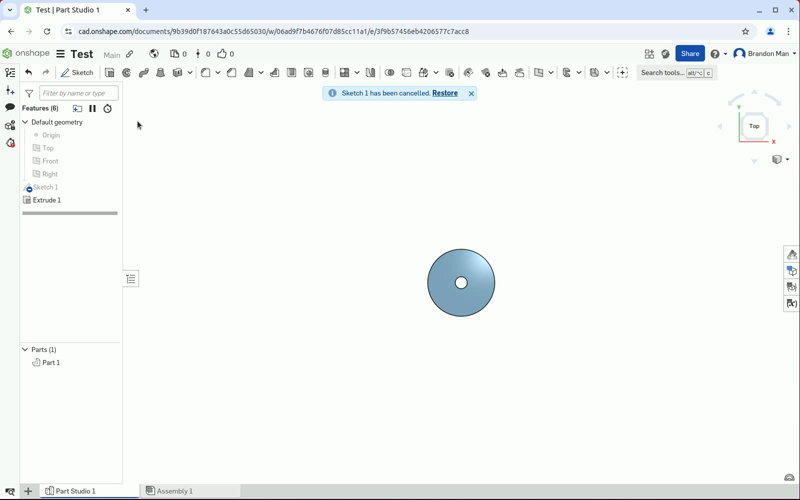
key(shift+h)
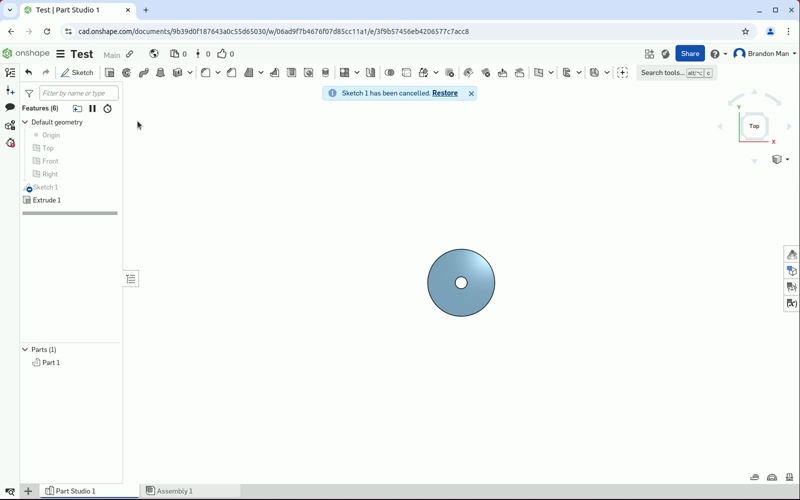
key(shift+h)
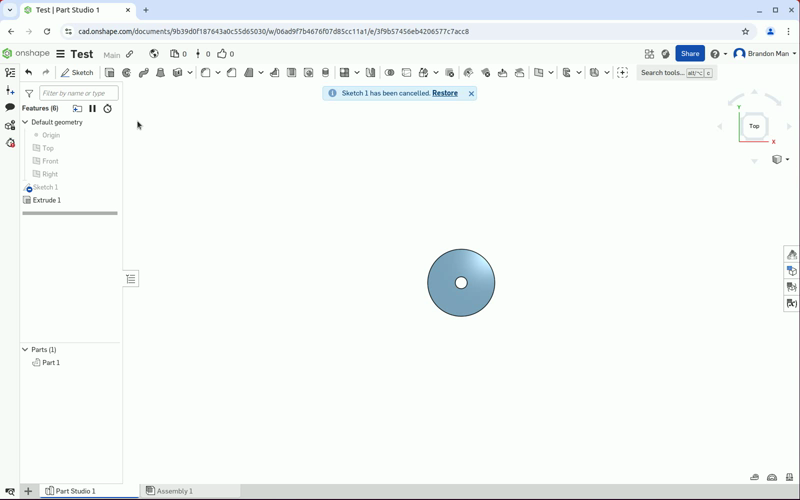
mouse_move(73, 189)
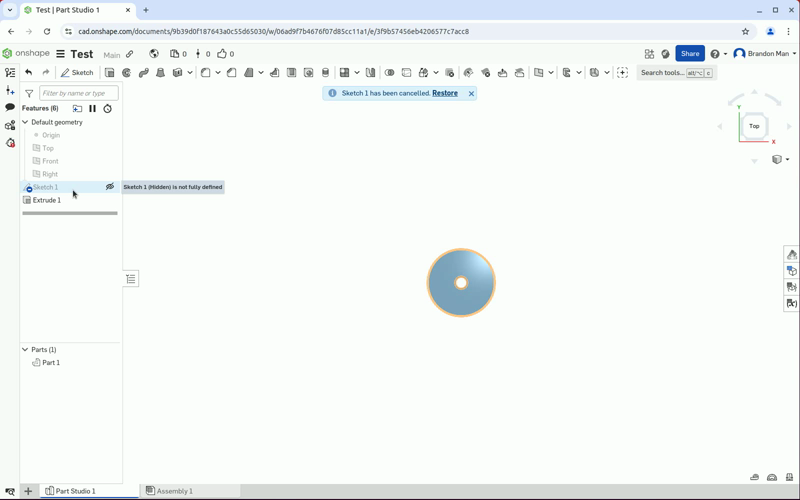
click(73, 189)
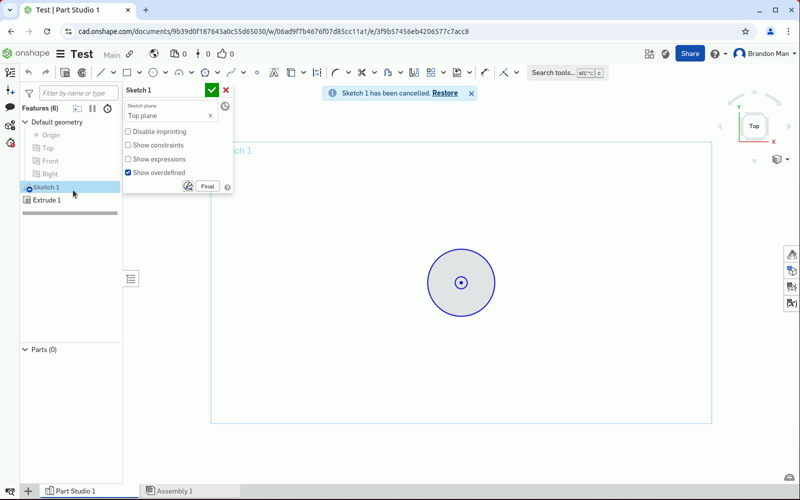
mouse_move(229, 92)
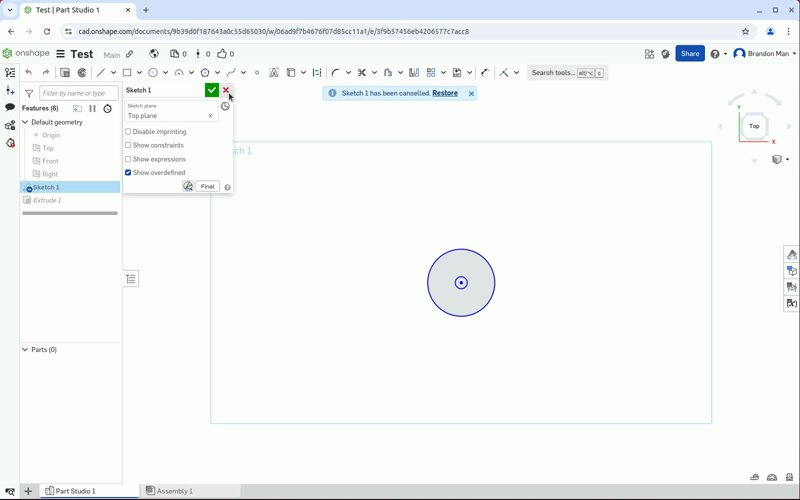
click(229, 92)
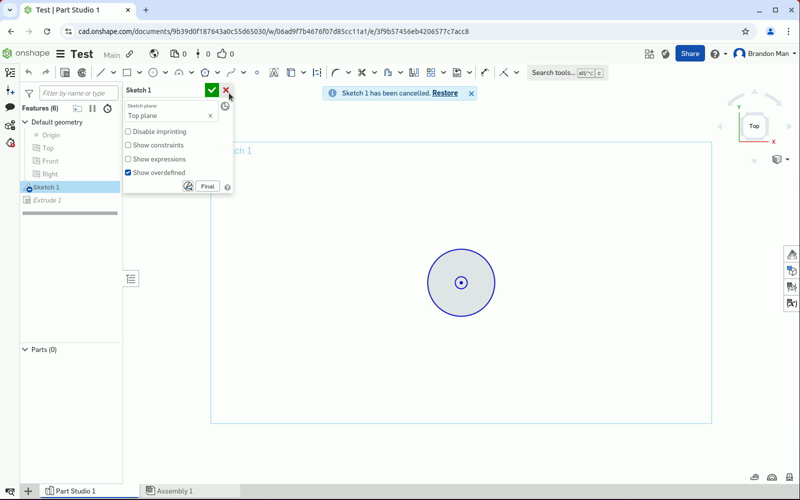
key(shift+s)
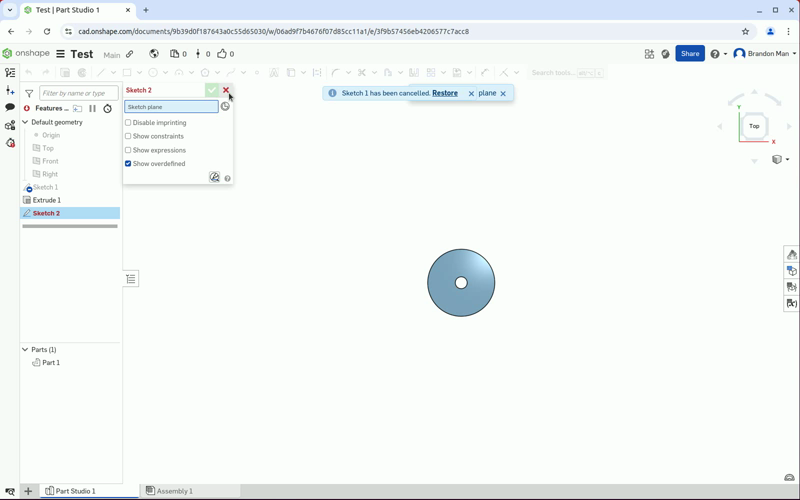
mouse_move(73, 150)
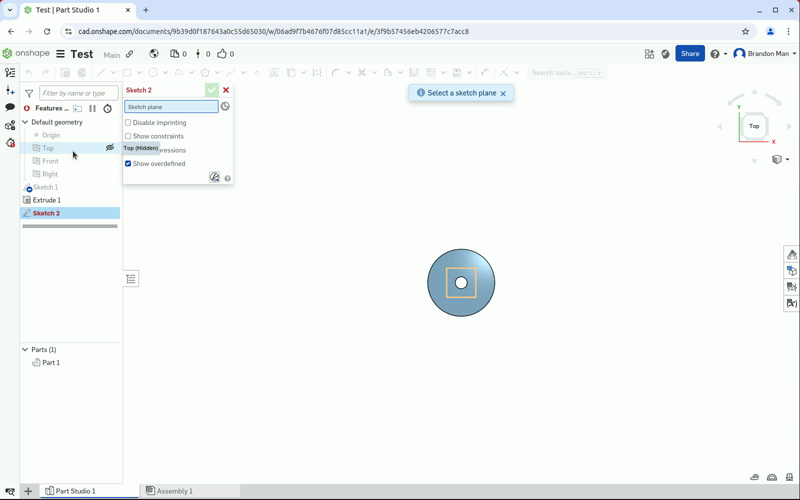
click(73, 150)
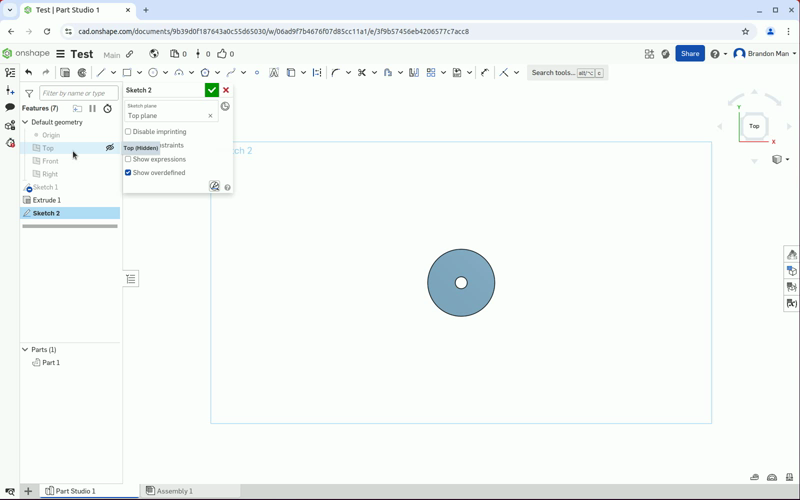
mouse_move(73, 352)
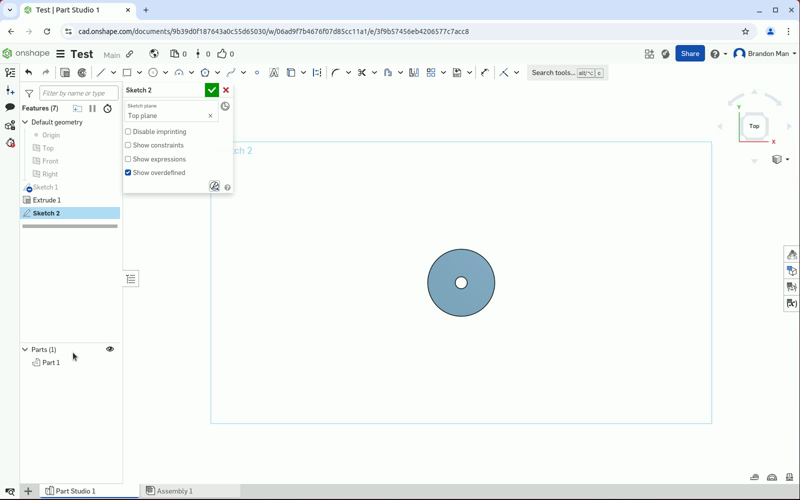
key(y)
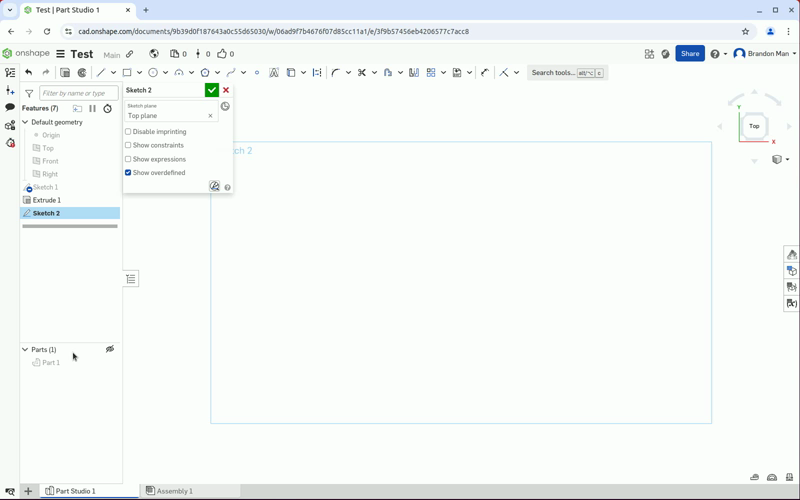
key(a)
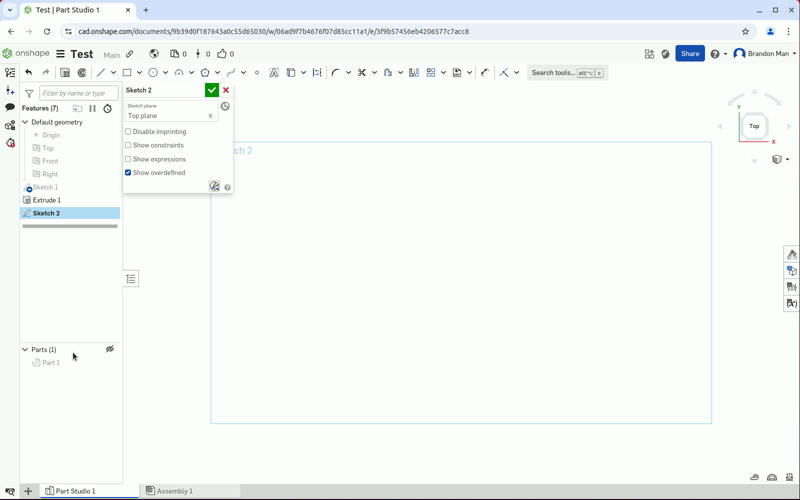
key_down(shift)
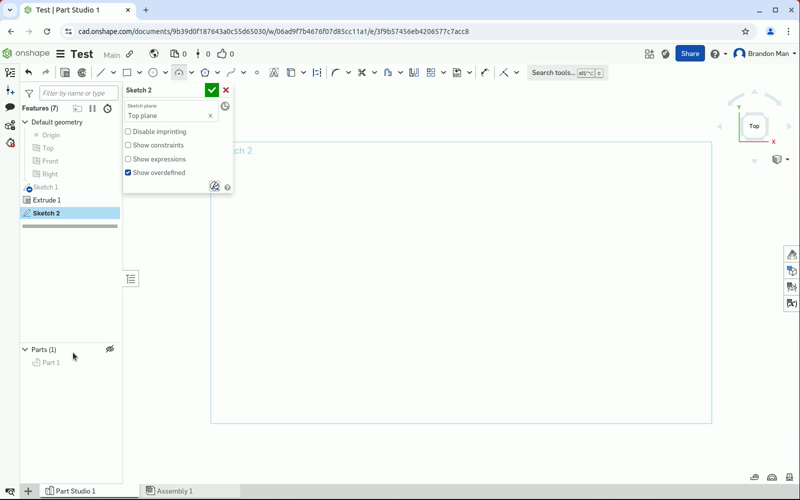
mouse_move(407, 329)
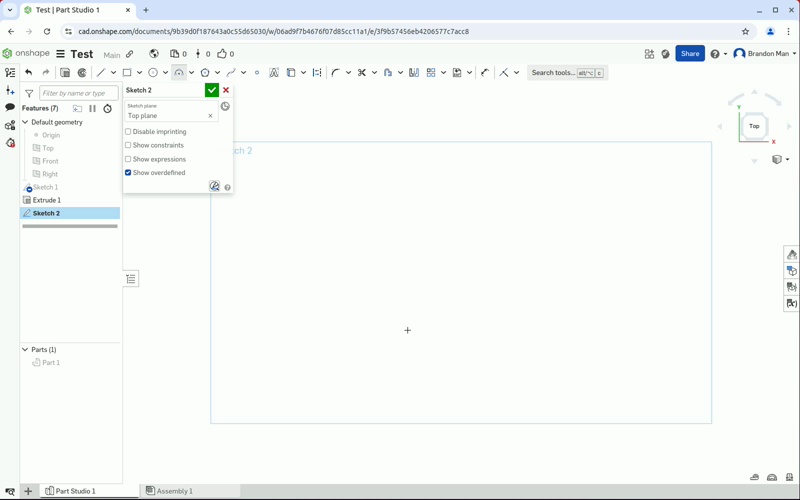
click(407, 329)
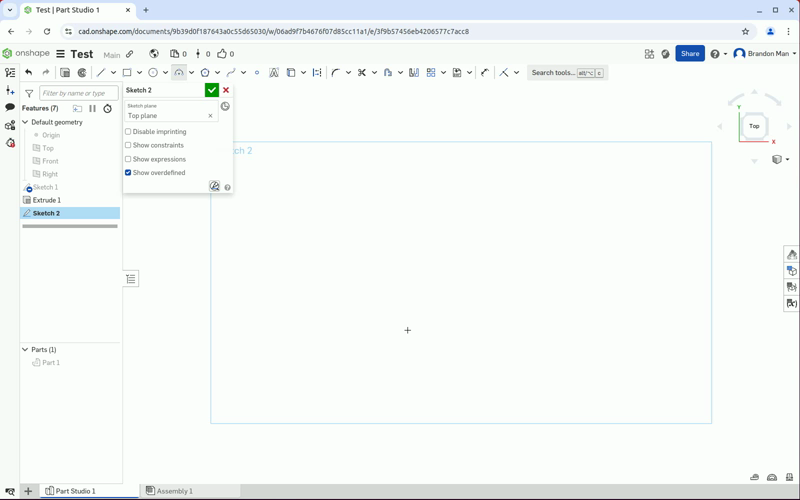
key_up(shift)
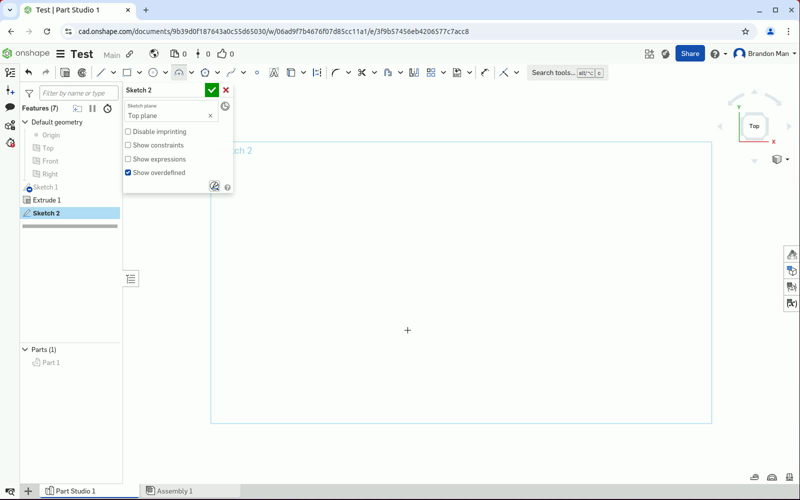
key_down(shift)
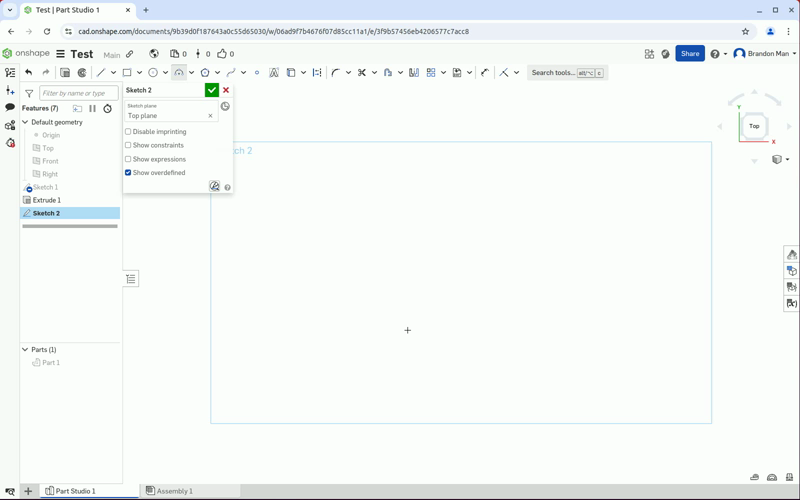
mouse_move(417, 344)
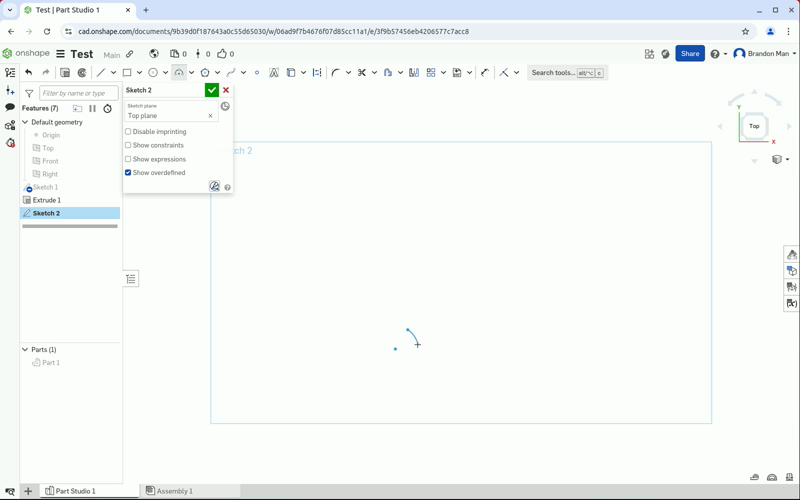
click(417, 344)
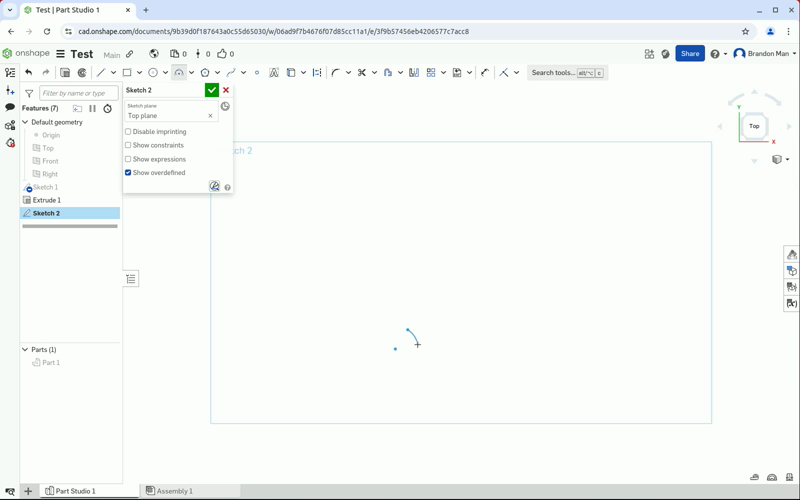
mouse_move(409, 339)
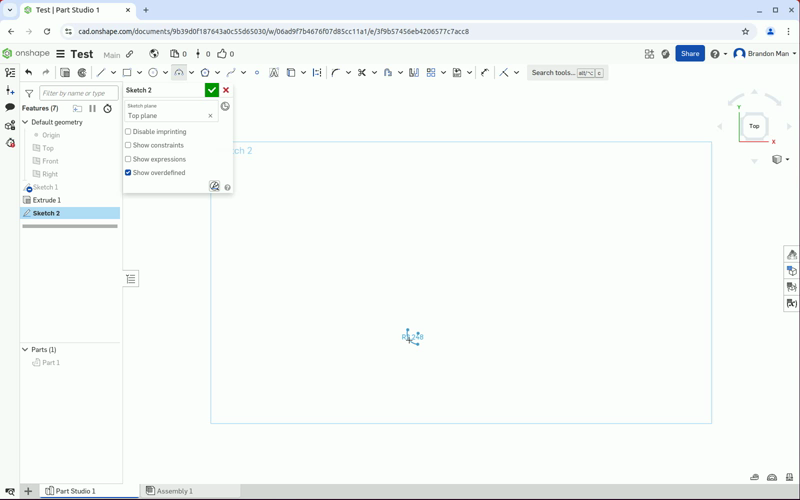
click(409, 339)
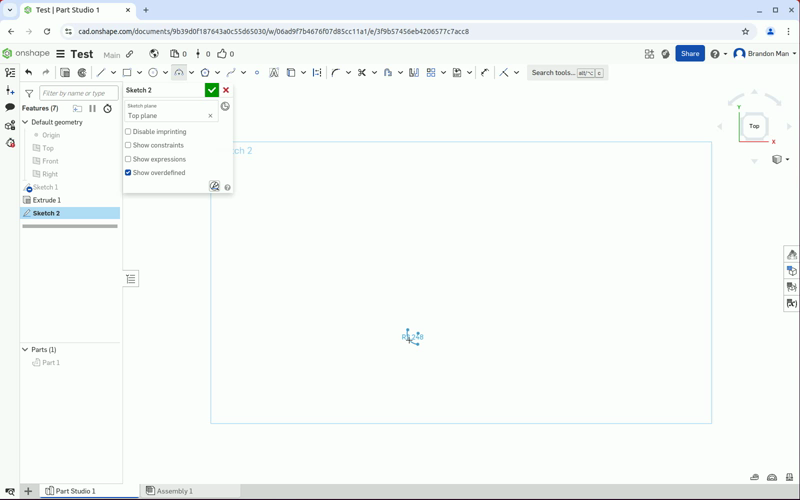
key_up(shift)
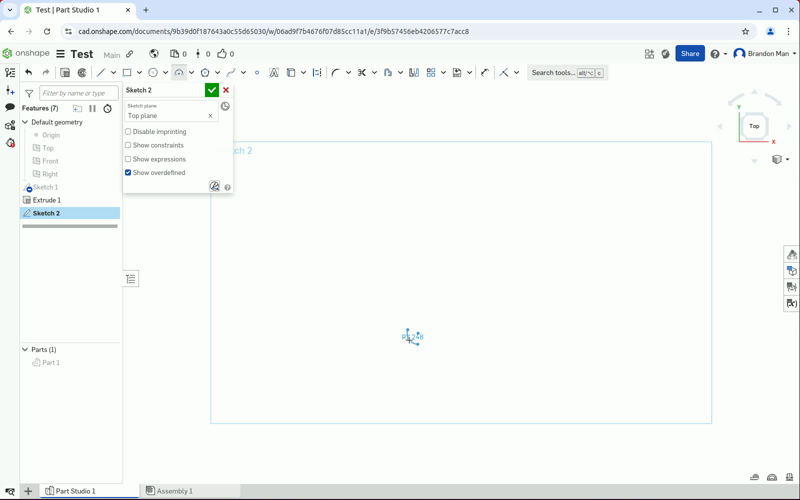
key(esc)
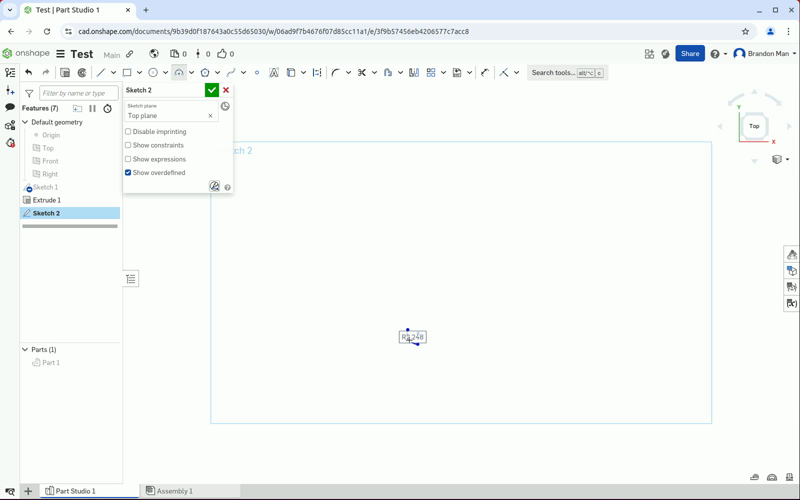
key(l)
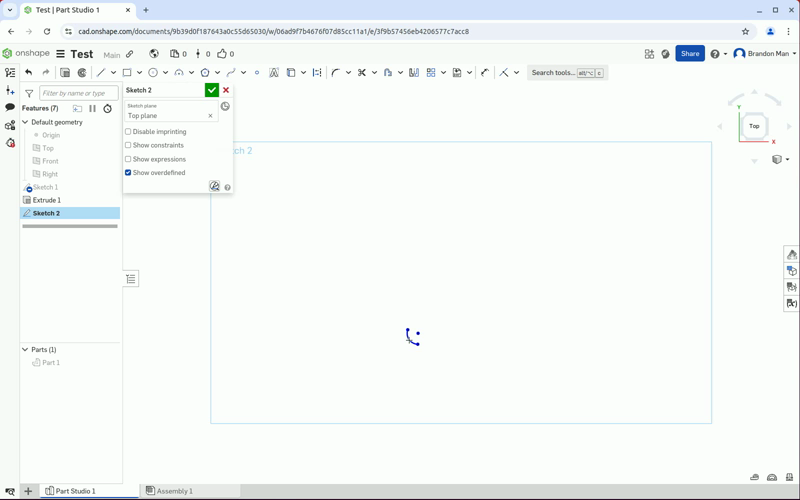
mouse_move(417, 344)
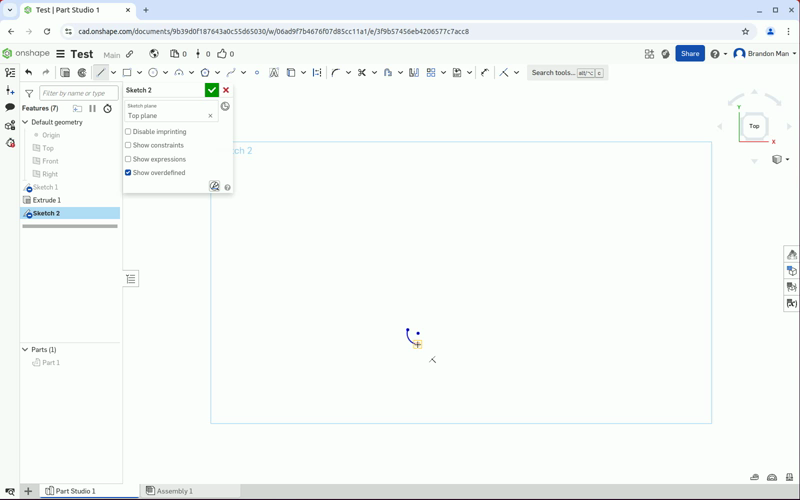
click(417, 344)
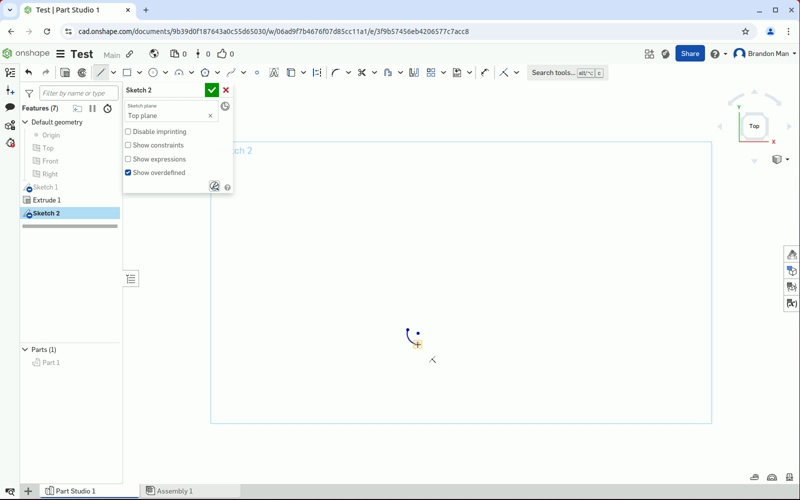
key_down(shift)
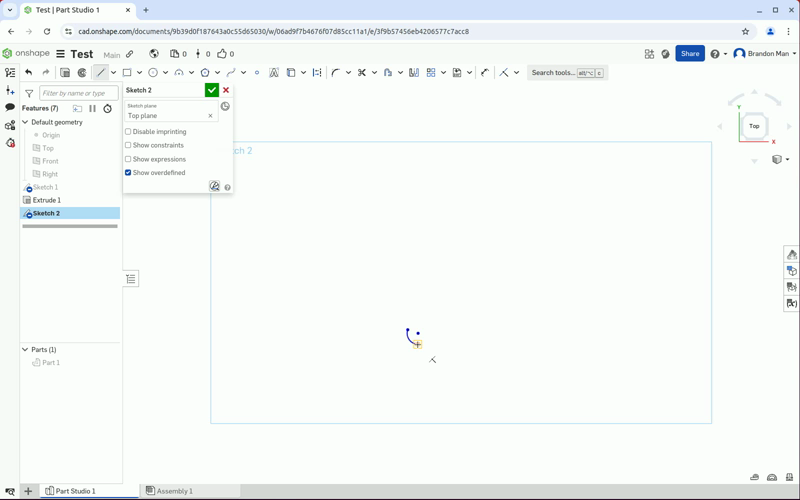
mouse_move(447, 344)
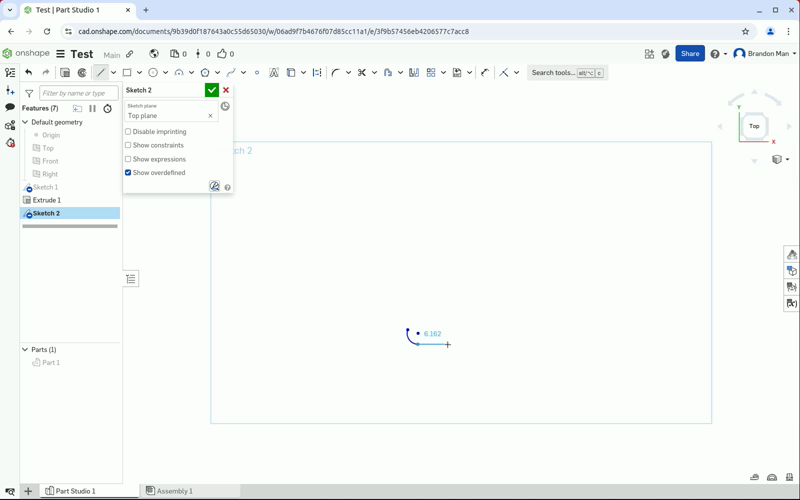
mouse_move(460, 344)
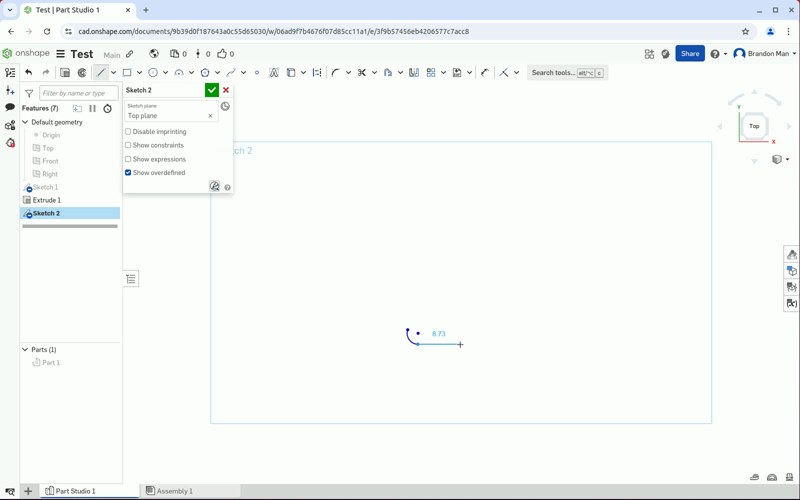
click(460, 344)
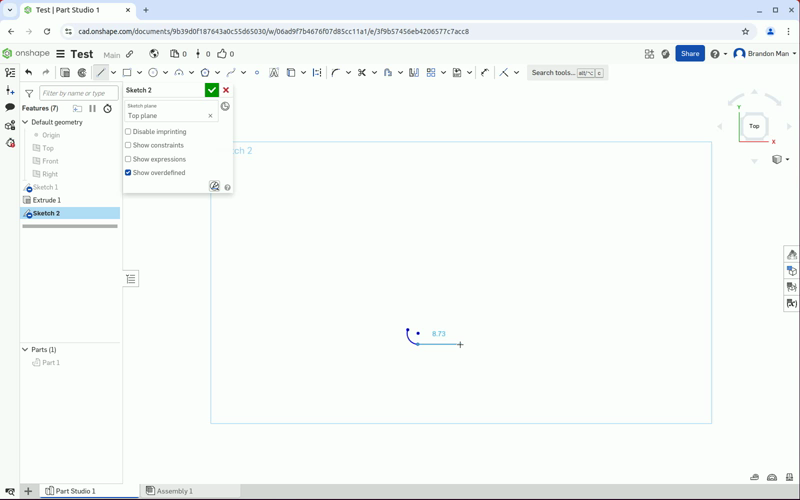
key_up(shift)
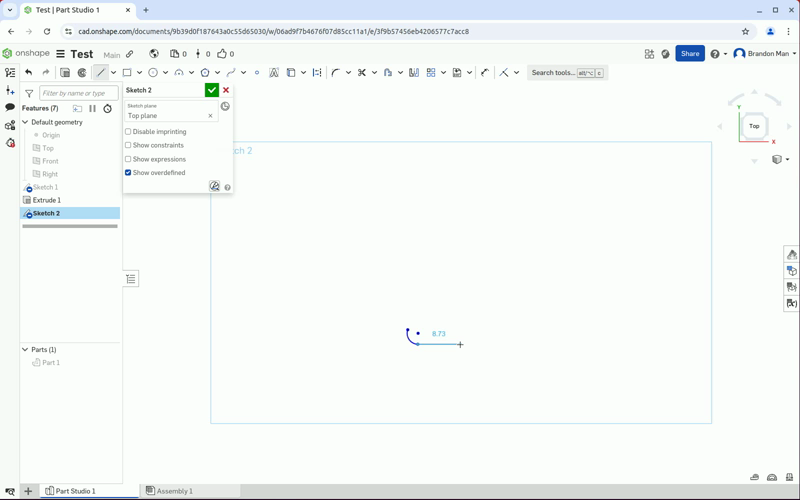
key_down(shift)
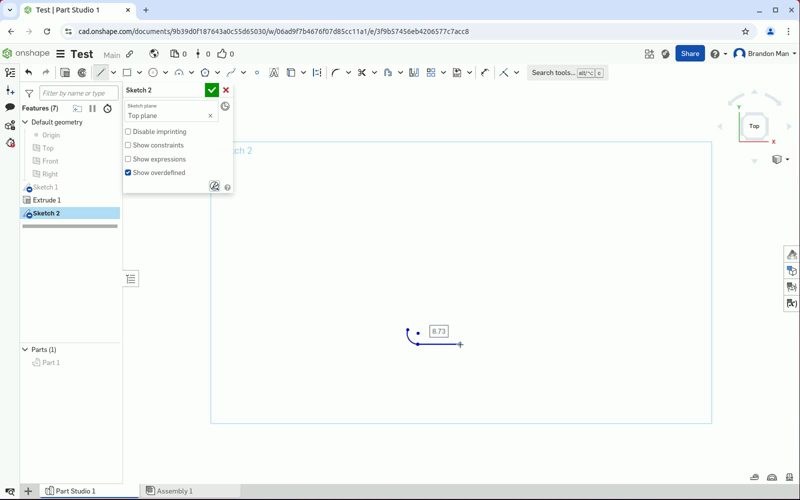
mouse_move(490, 344)
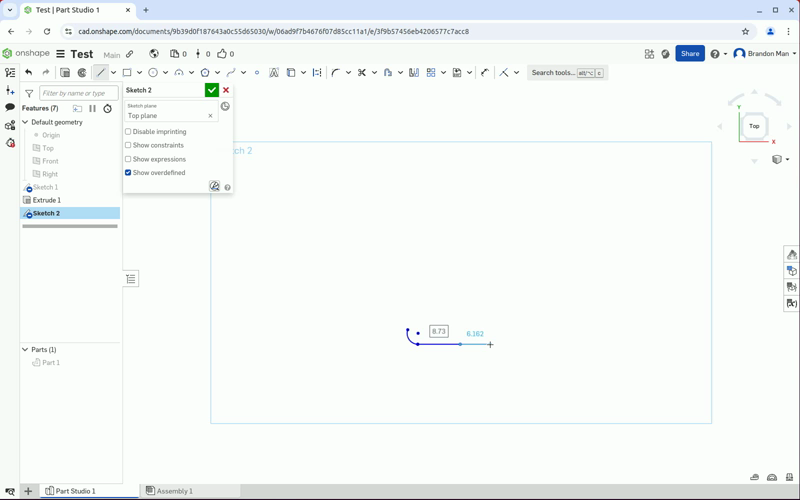
mouse_move(502, 344)
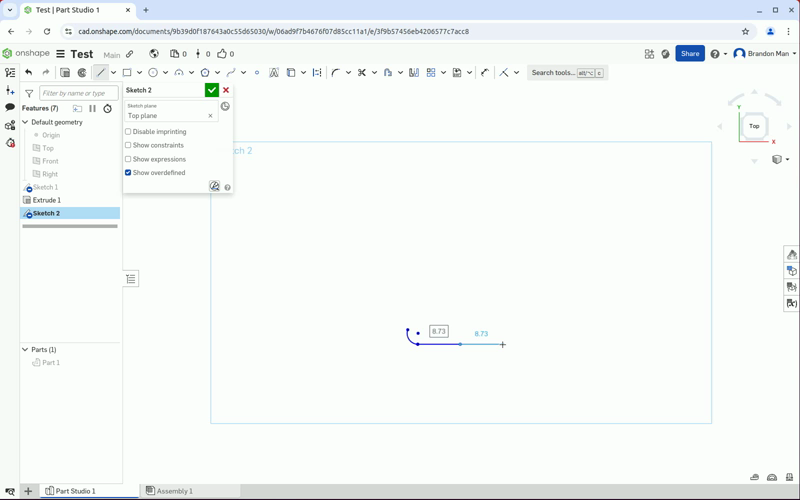
click(502, 344)
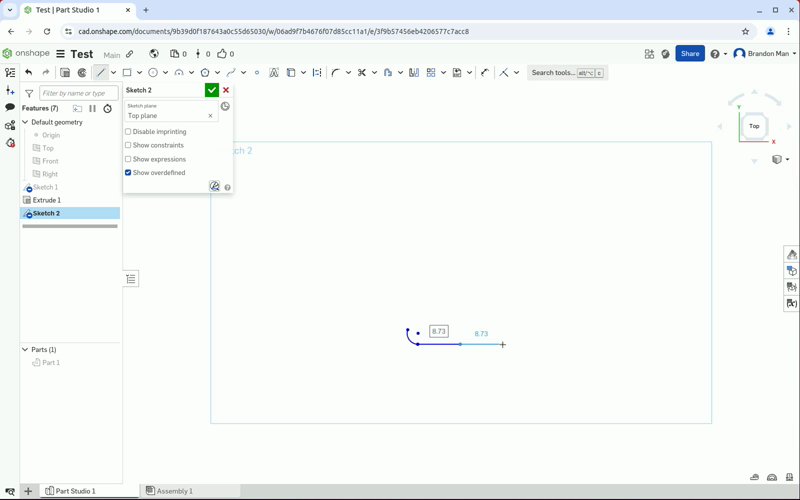
key_up(shift)
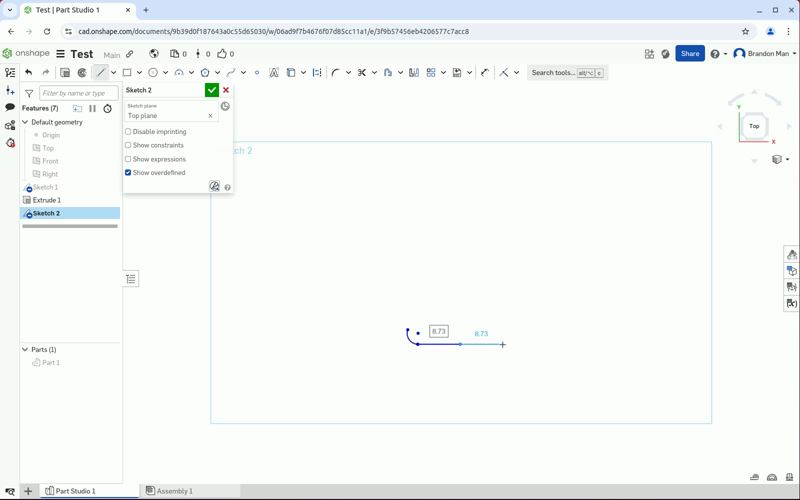
key(esc)
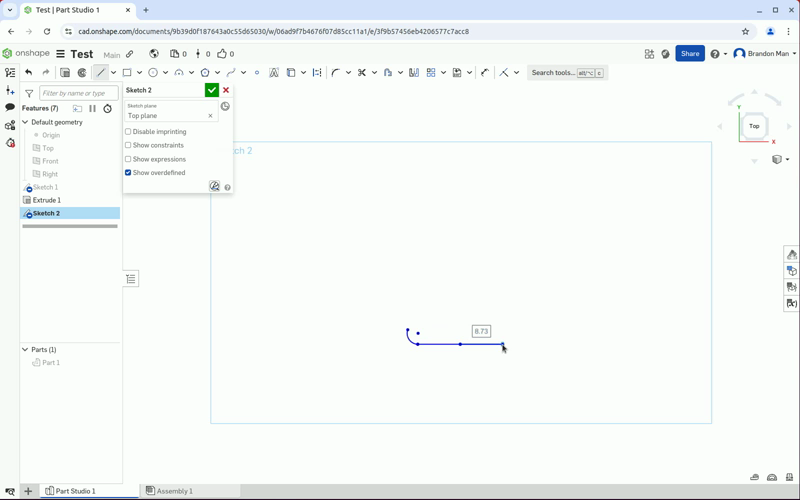
key(a)
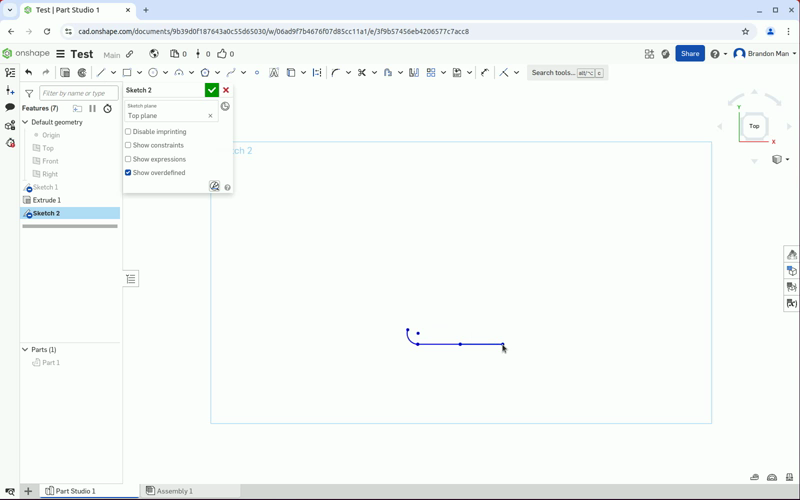
mouse_move(502, 344)
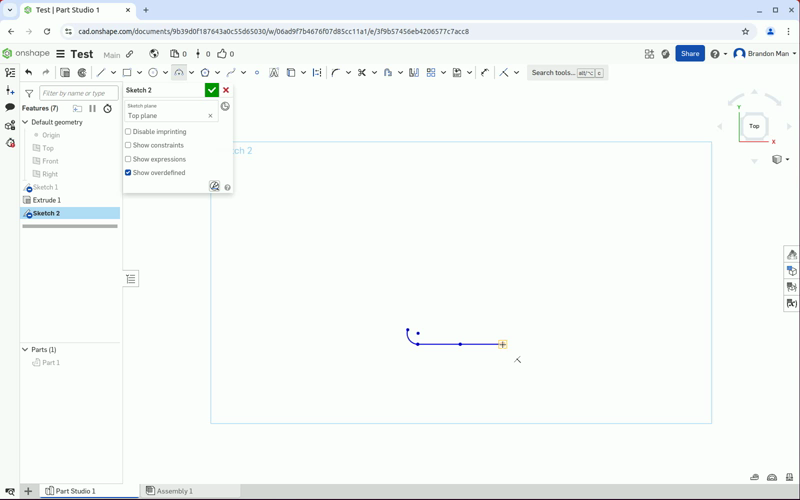
click(502, 344)
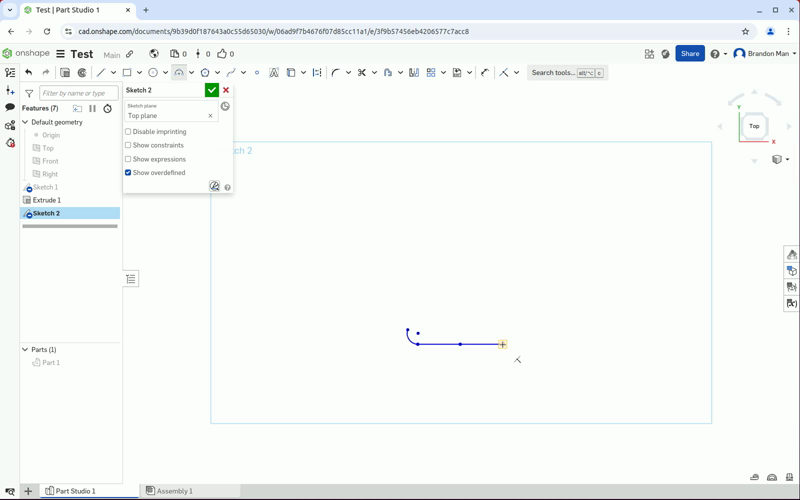
key_down(shift)
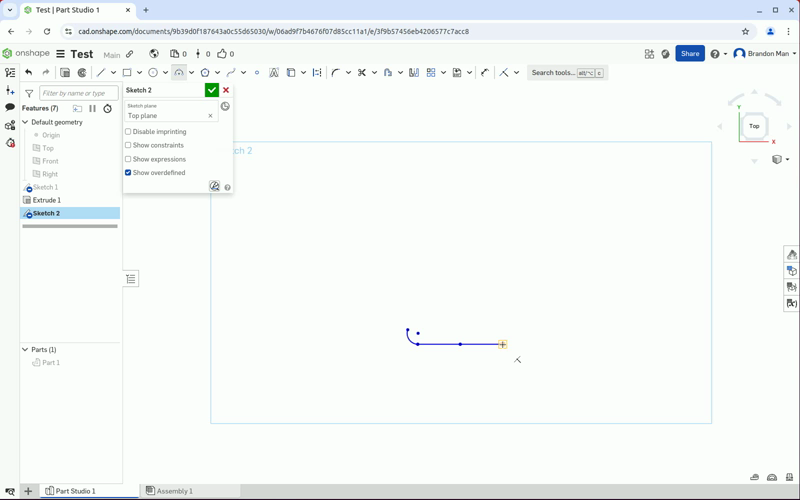
mouse_move(512, 329)
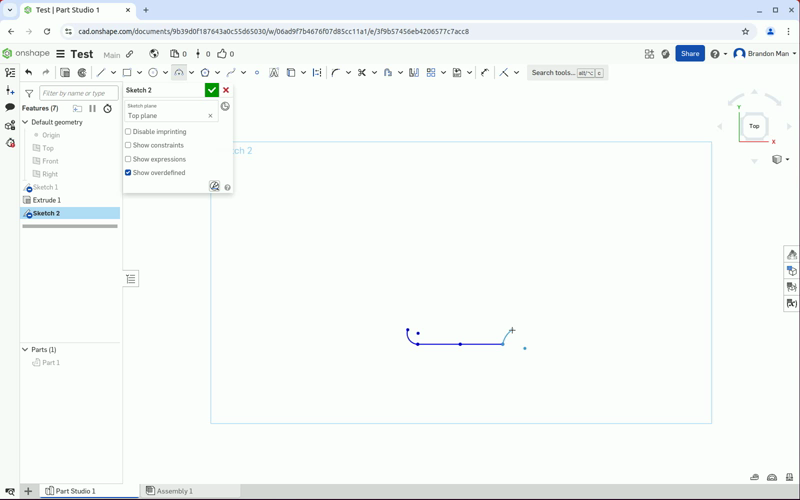
click(512, 329)
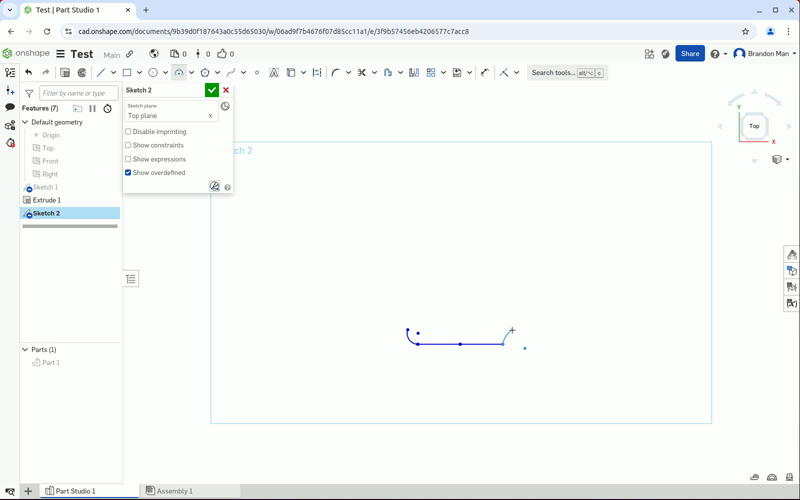
mouse_move(511, 339)
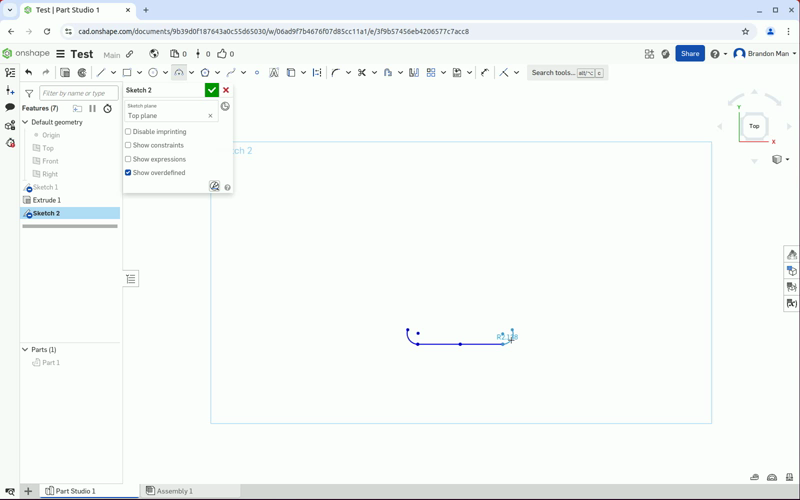
click(511, 339)
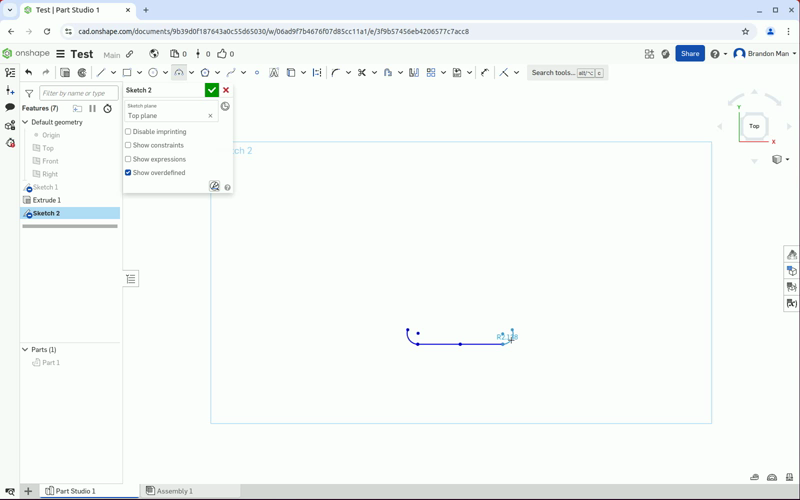
key_up(shift)
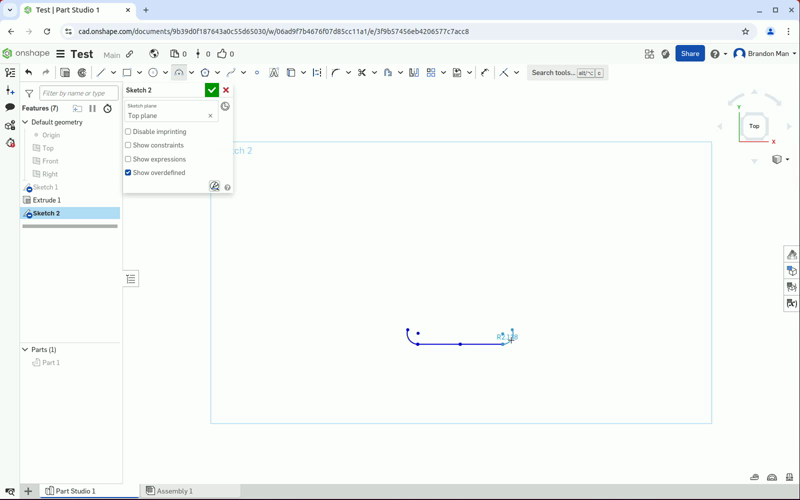
key(esc)
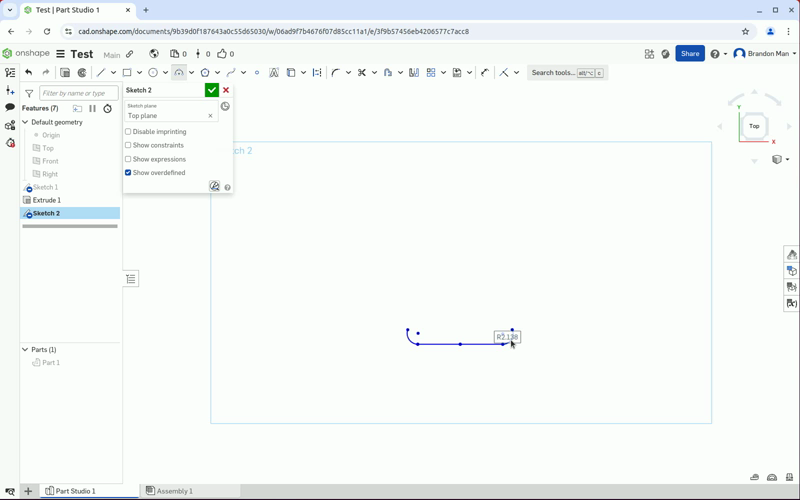
key(l)
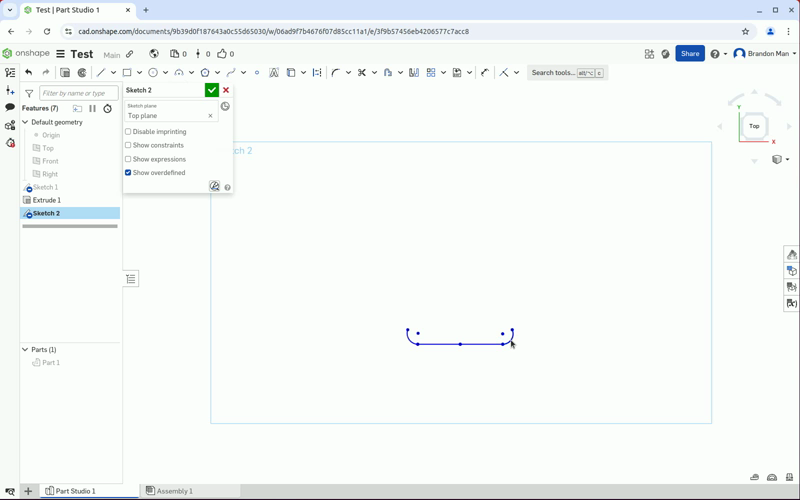
mouse_move(512, 329)
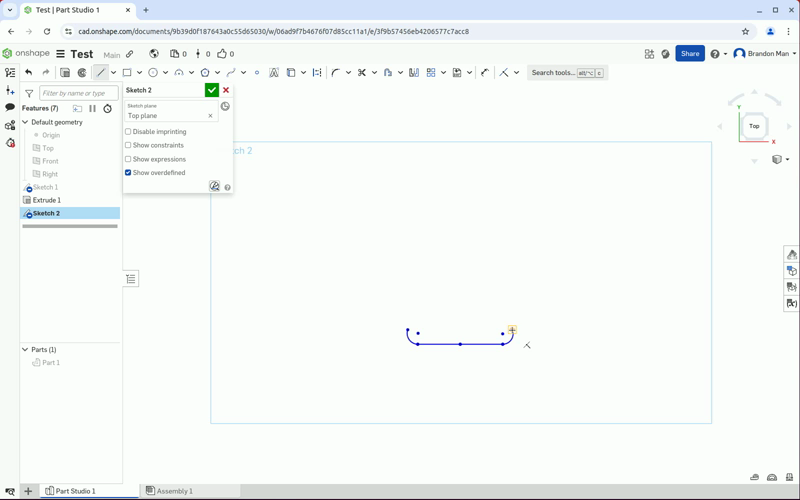
click(512, 329)
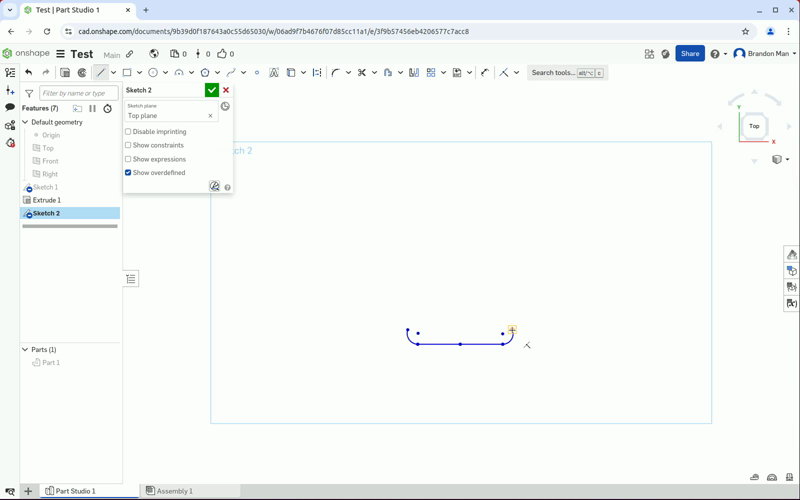
key_down(shift)
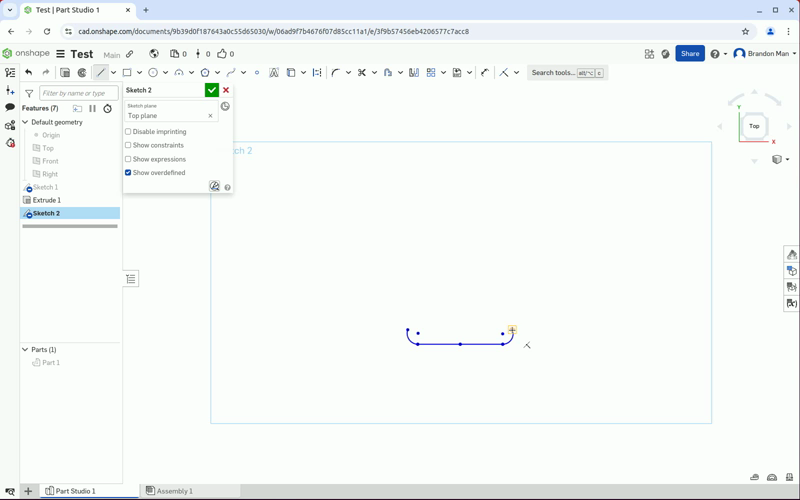
mouse_move(491, 270)
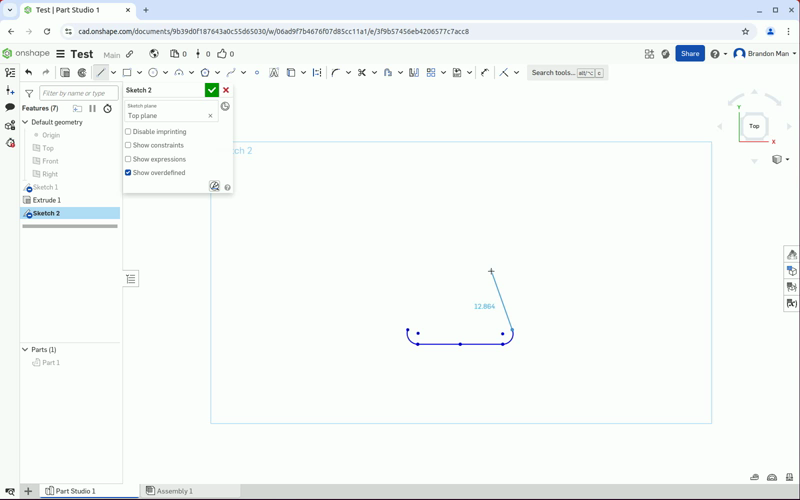
click(491, 270)
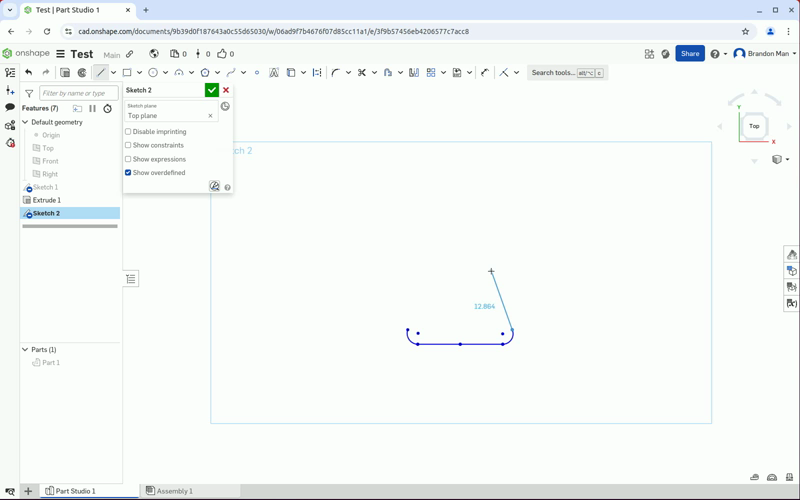
key_up(shift)
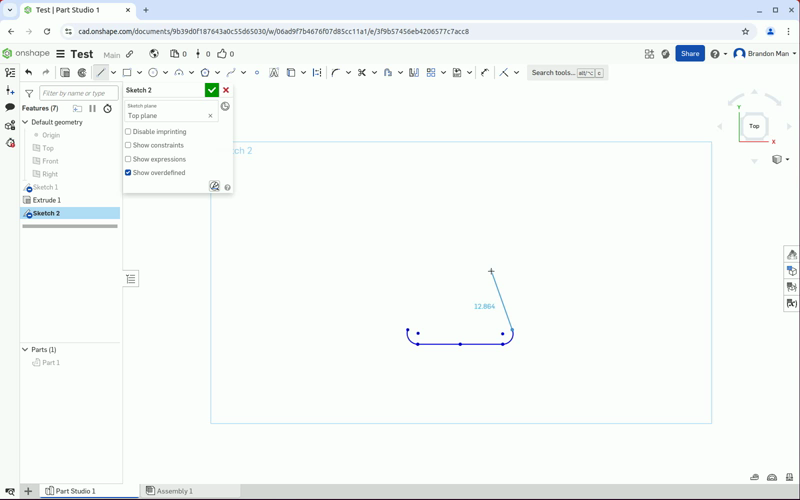
key(esc)
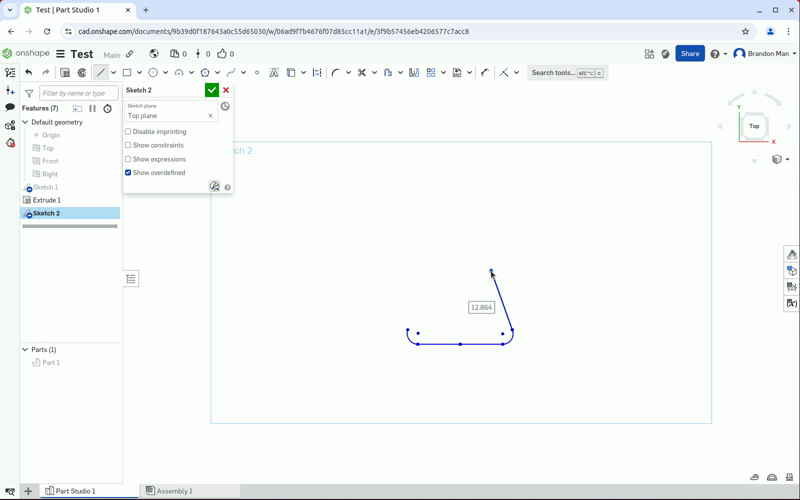
key(a)
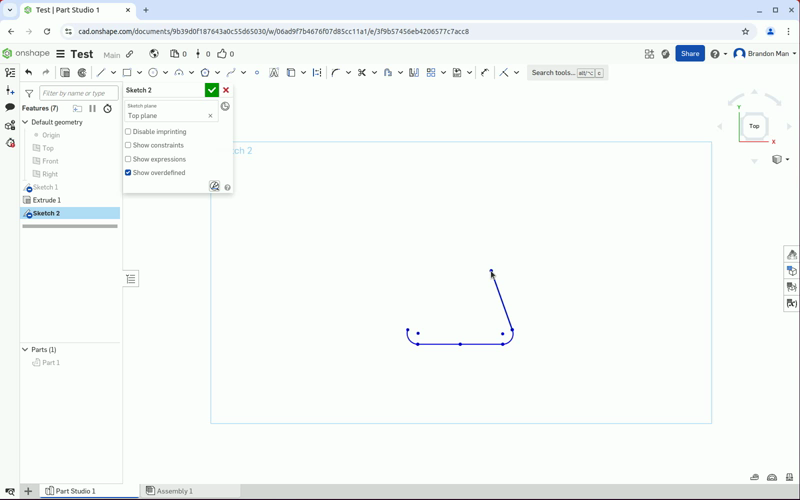
mouse_move(491, 270)
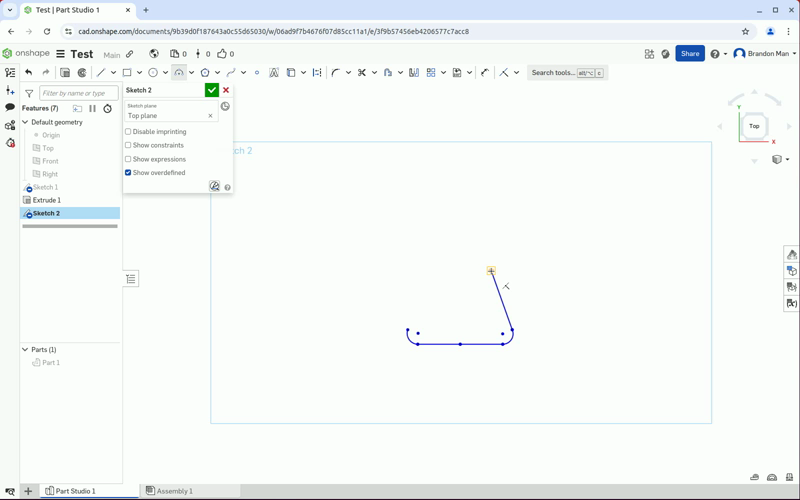
click(491, 270)
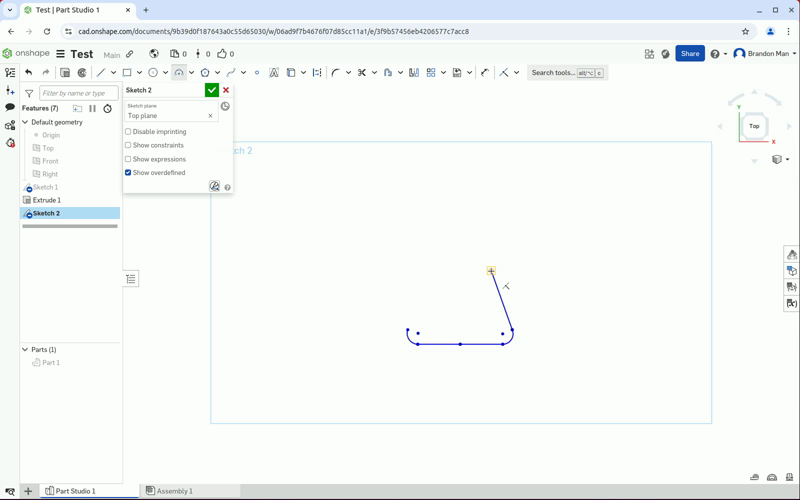
key_down(shift)
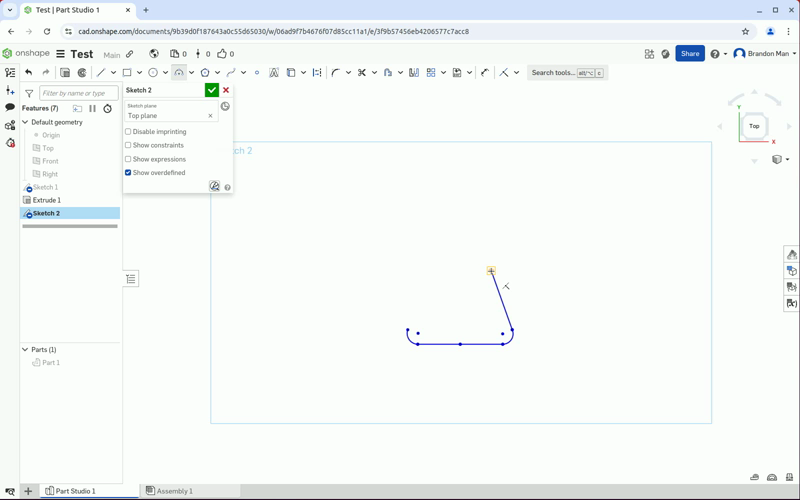
mouse_move(430, 270)
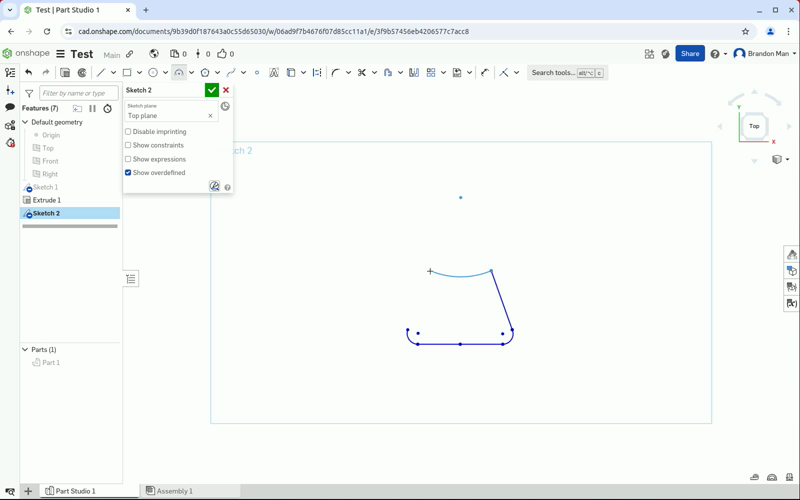
click(430, 270)
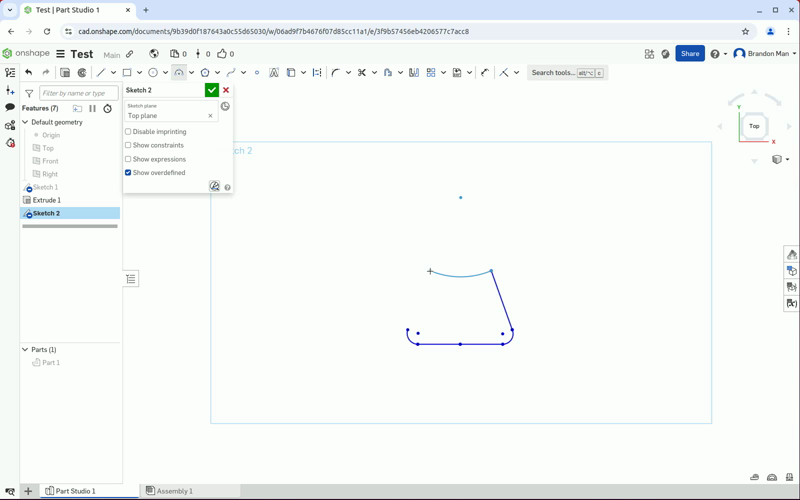
mouse_move(460, 314)
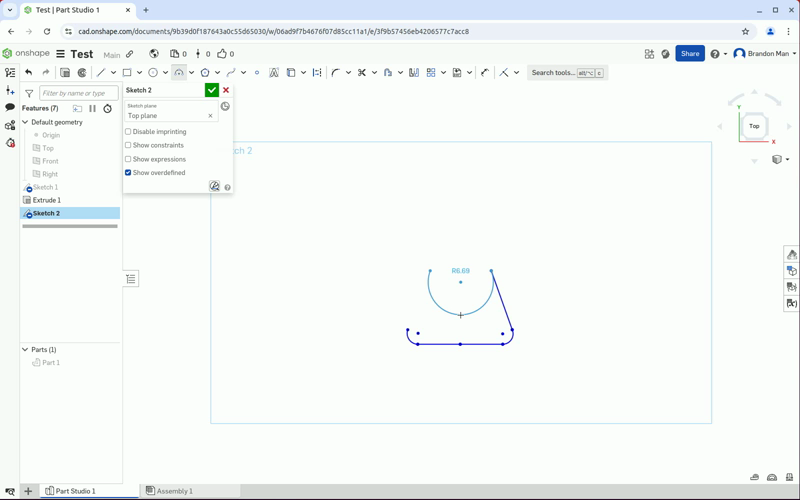
click(460, 314)
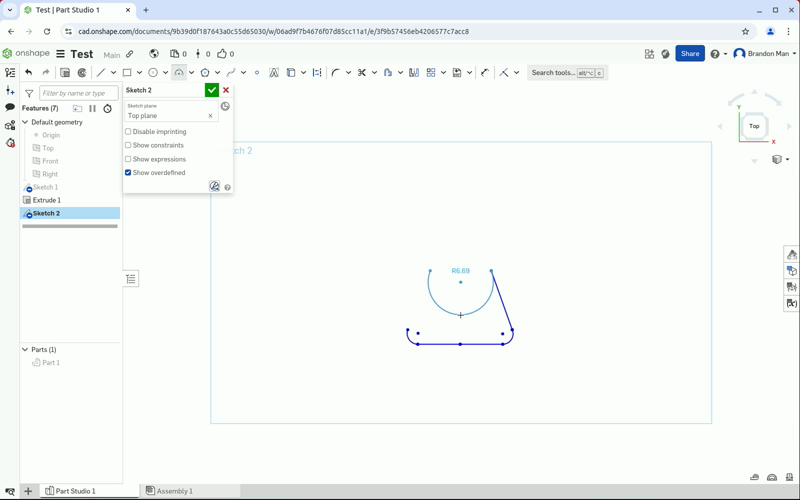
key_up(shift)
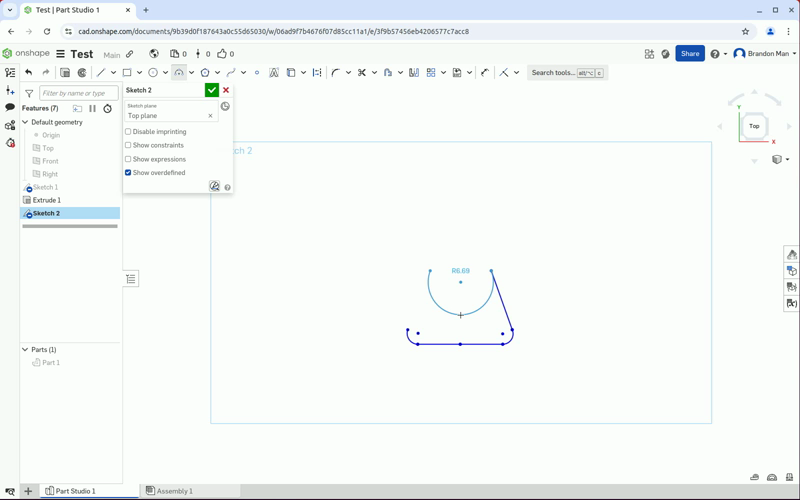
key(esc)
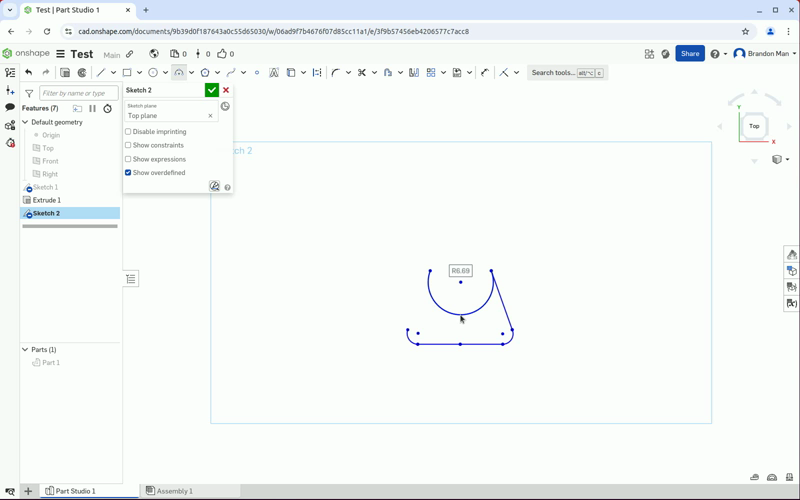
key(l)
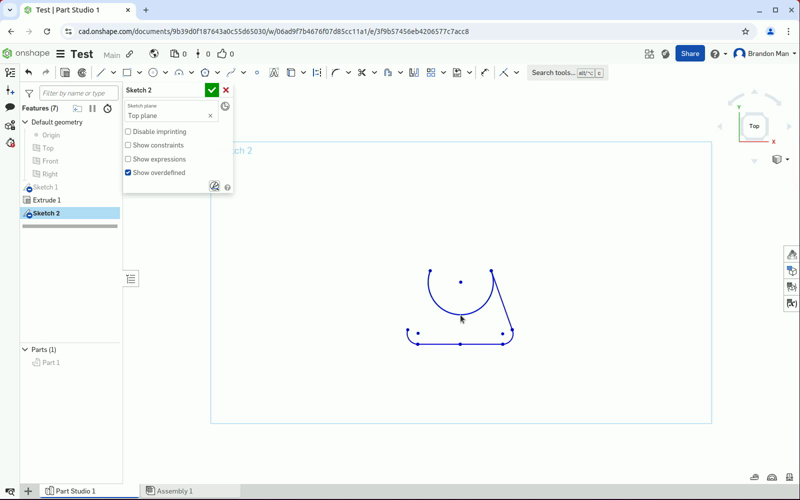
mouse_move(430, 270)
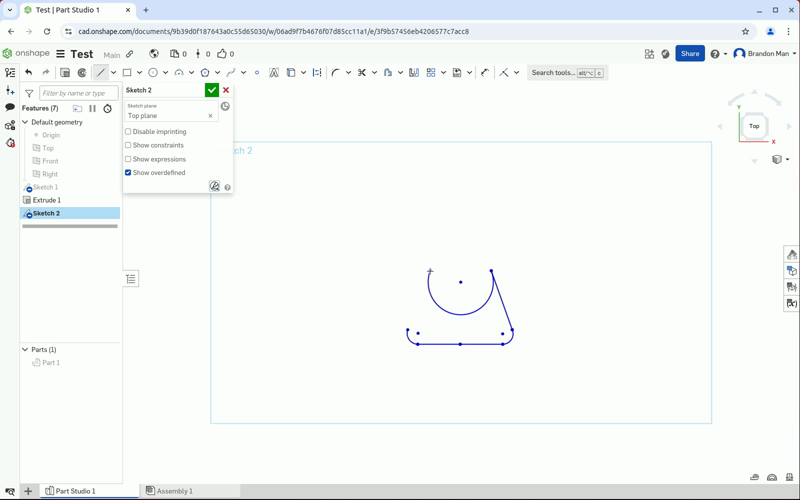
click(430, 270)
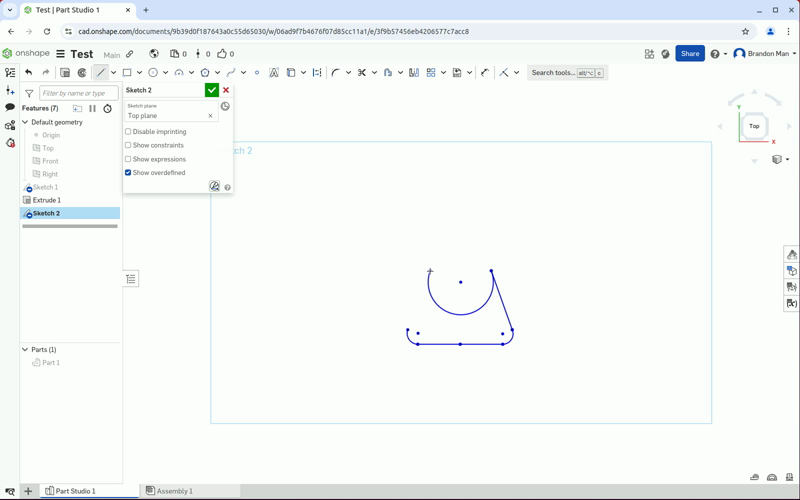
key_down(shift)
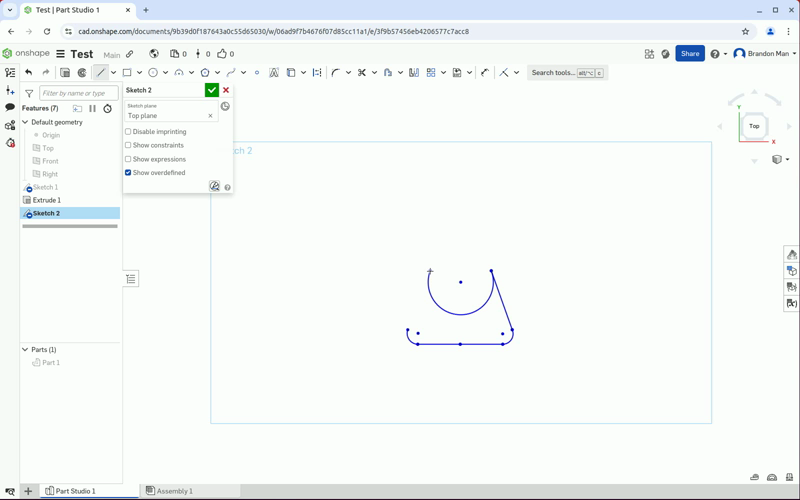
mouse_move(407, 329)
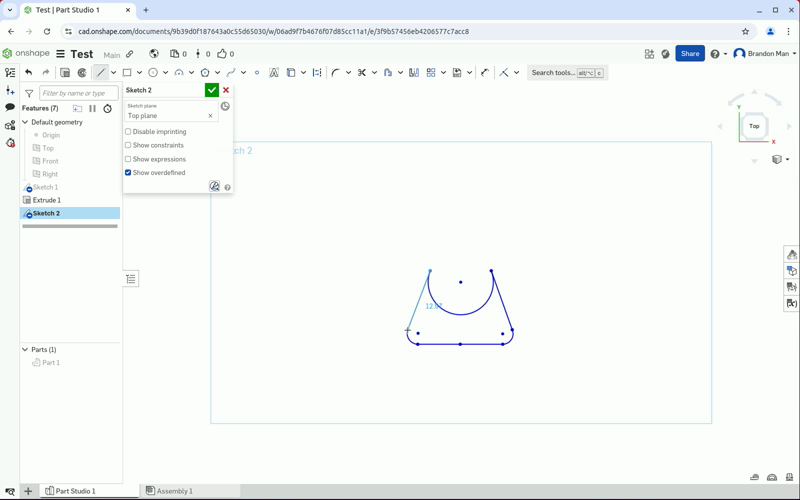
key_up(shift)
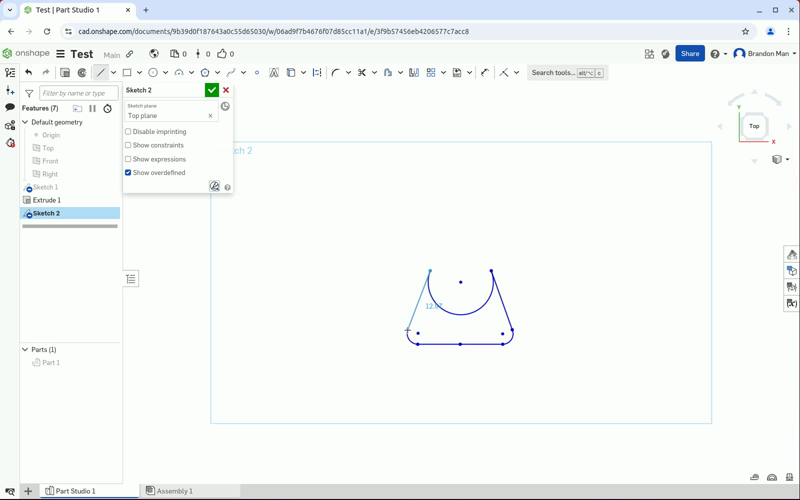
click(407, 329)
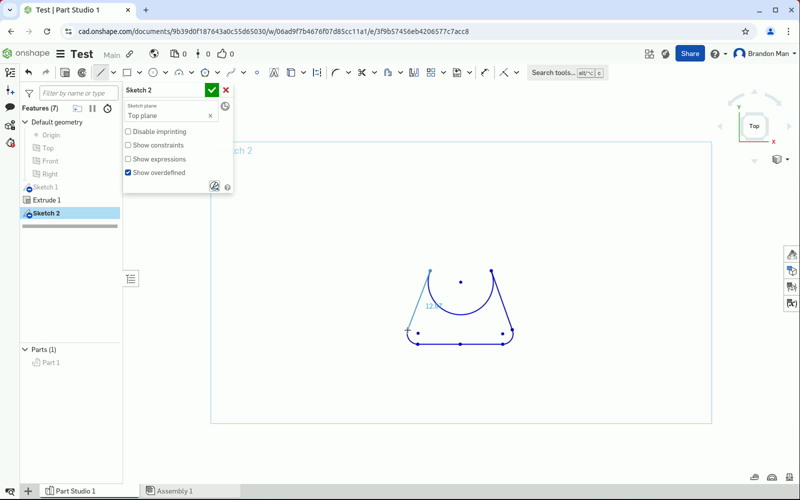
key(esc)
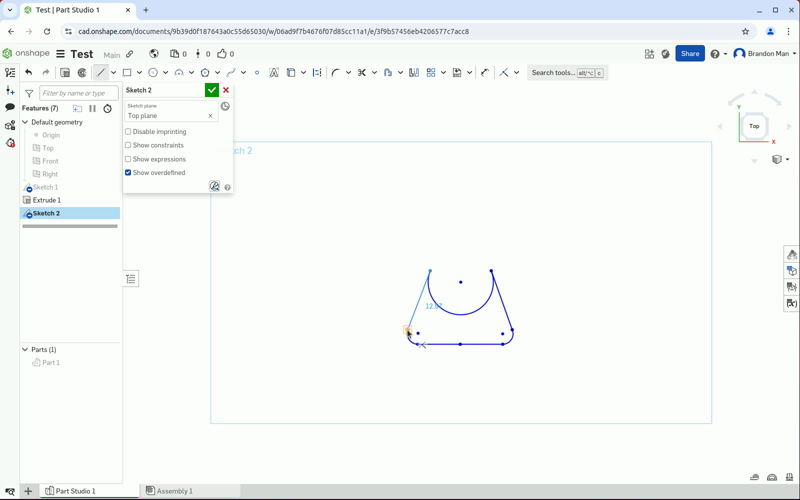
mouse_move(462, 322)
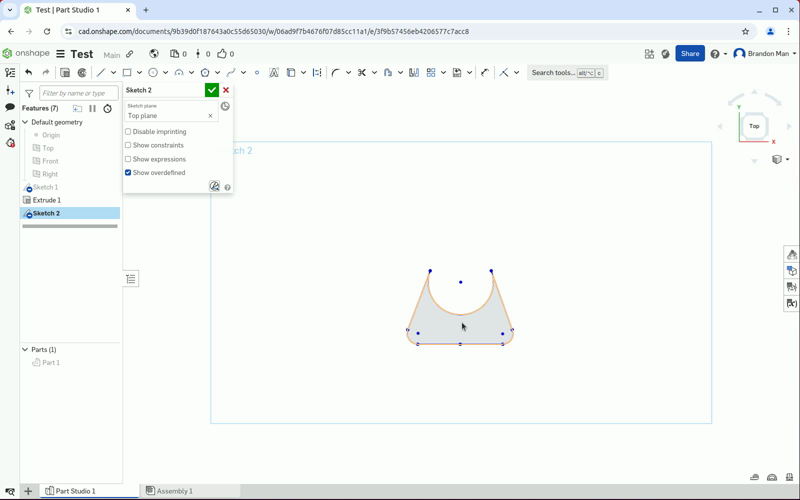
click(462, 322)
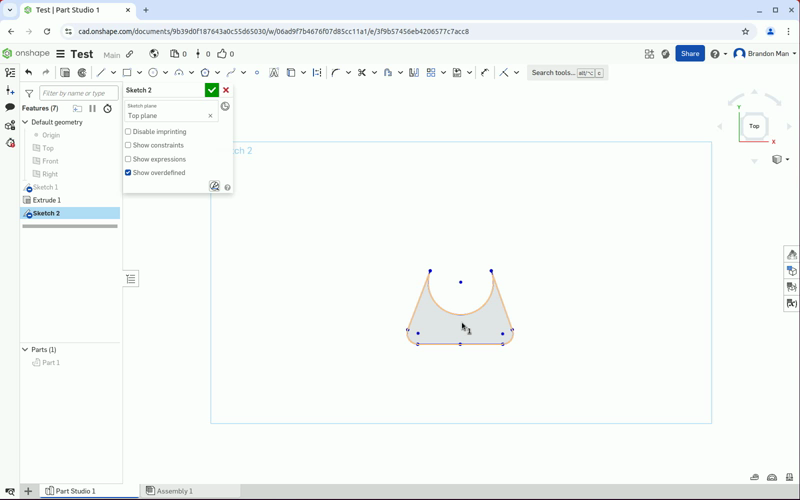
mouse_move(73, 352)
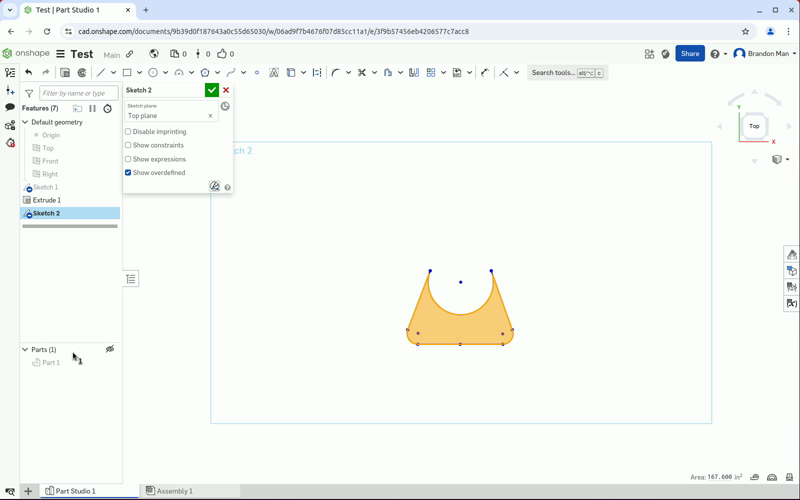
key(shift+y)
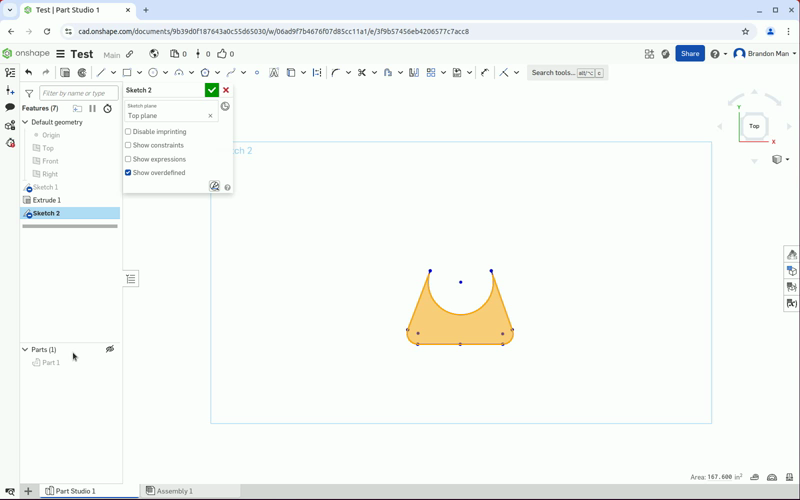
key(shift+e)
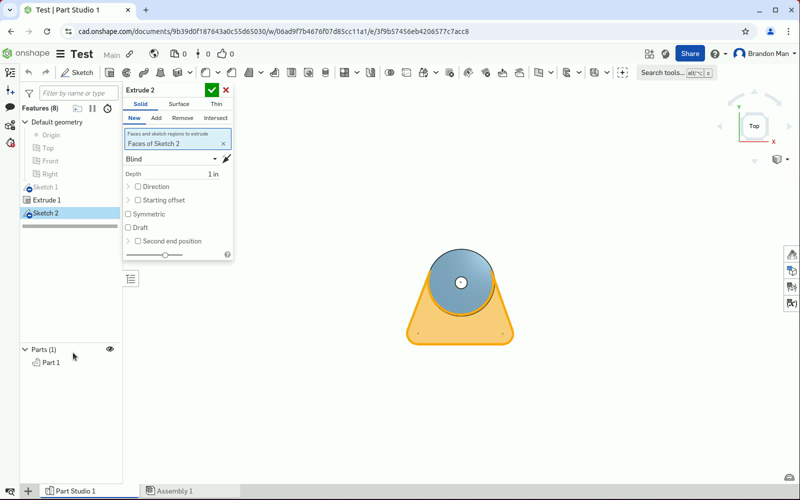
mouse_move(143, 106)
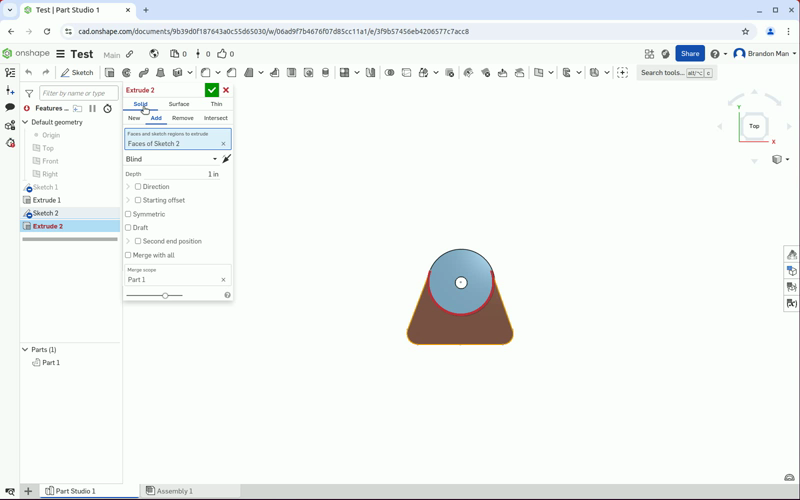
click(143, 106)
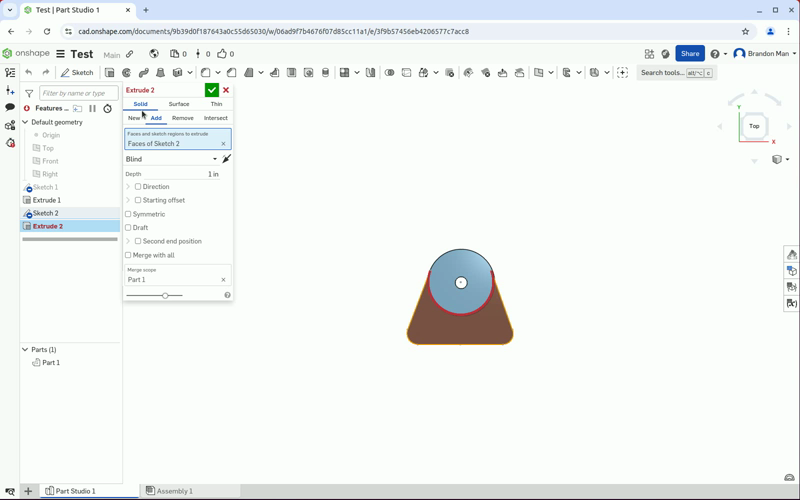
mouse_move(137, 120)
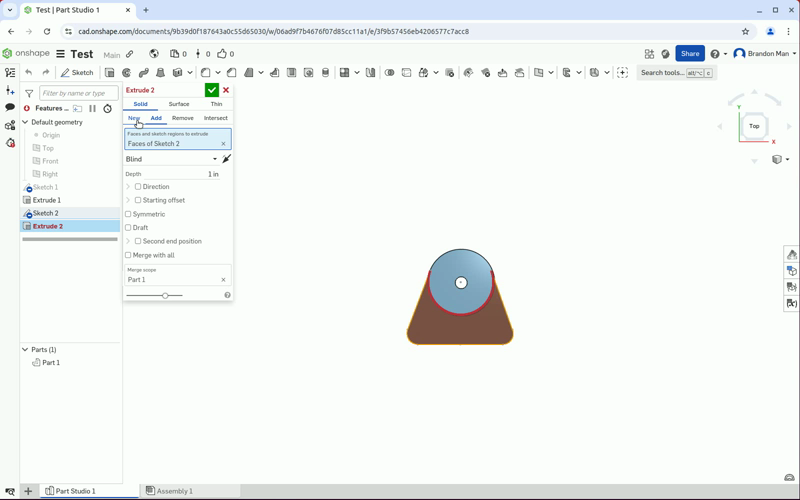
click(137, 120)
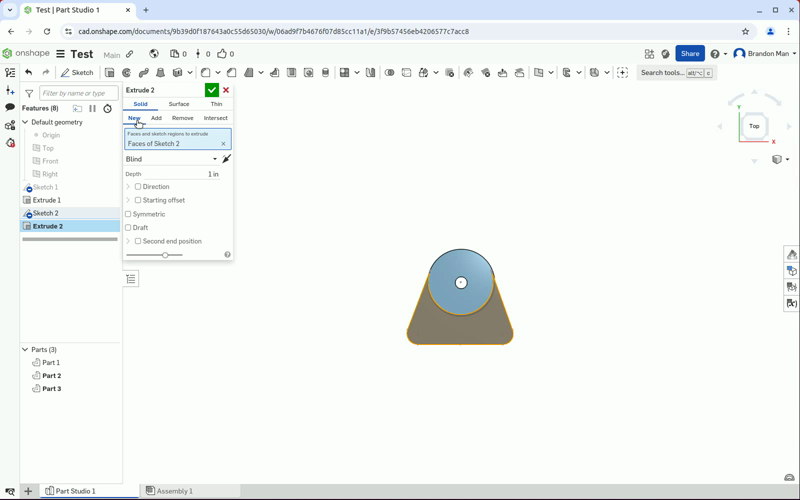
key(tab, 4)
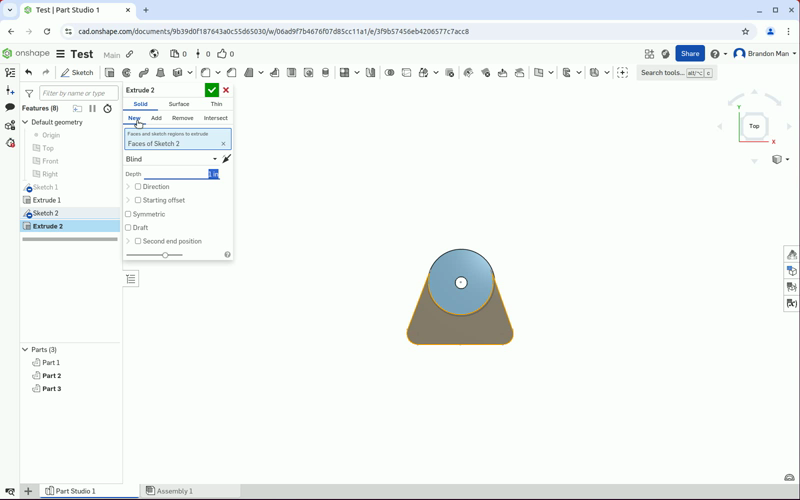
text(-2.166)
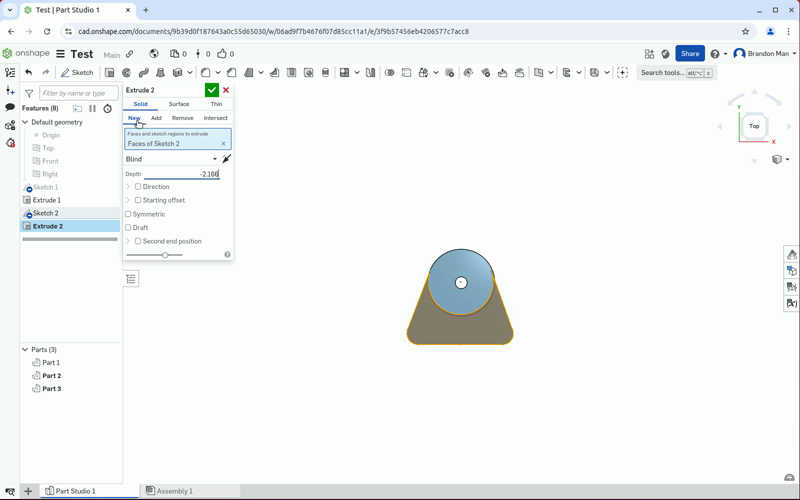
key(enter)
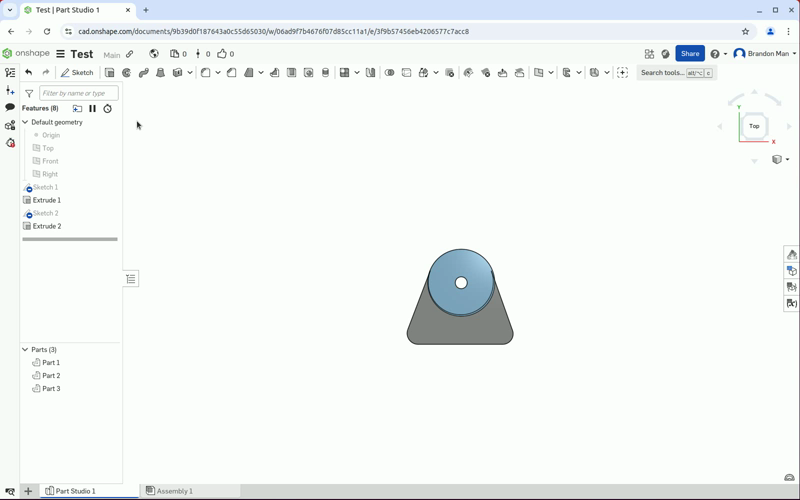
key(shift+h)
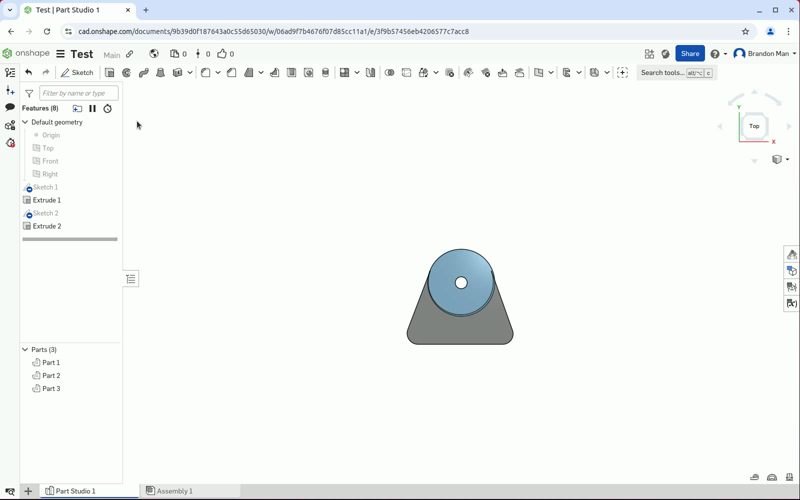
key(shift+h)
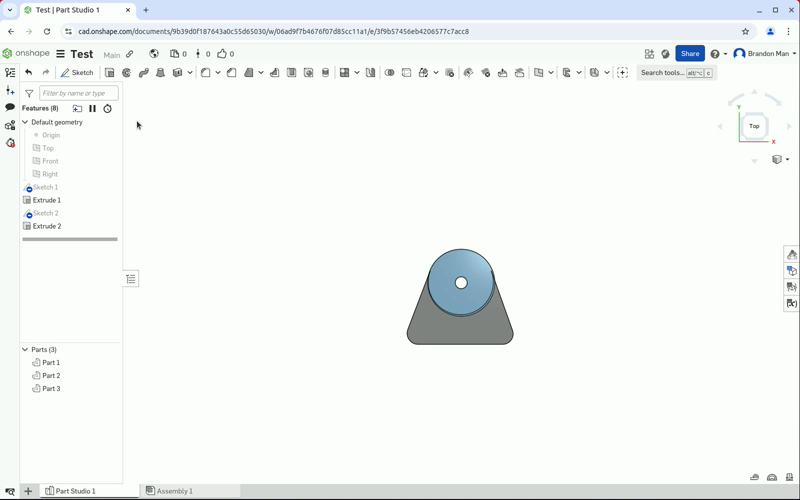
mouse_move(73, 189)
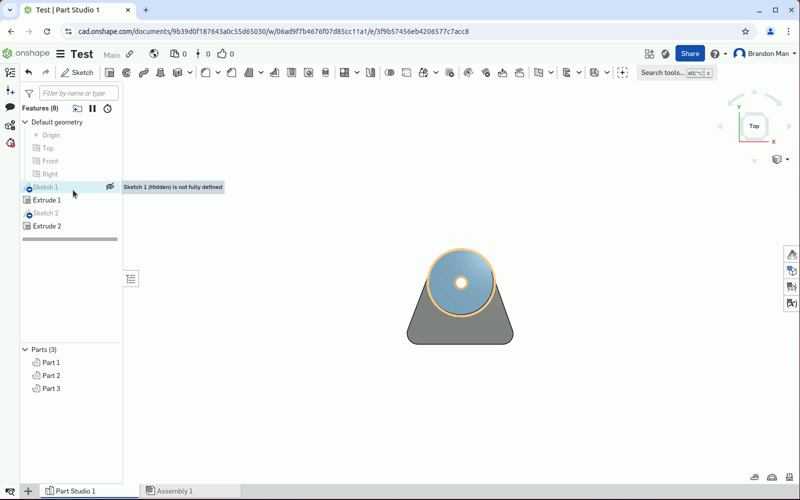
click(73, 189)
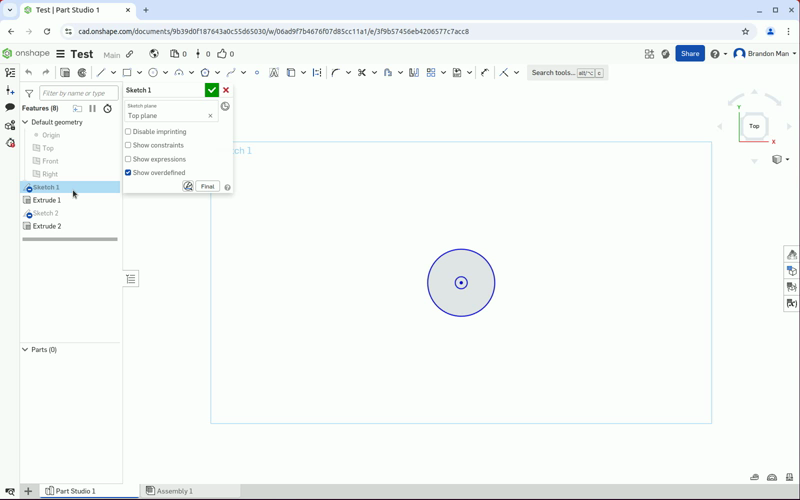
mouse_move(229, 92)
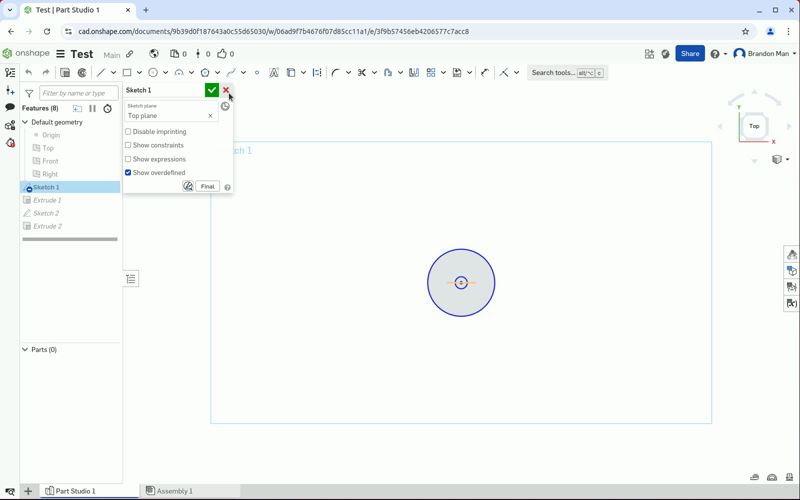
click(229, 92)
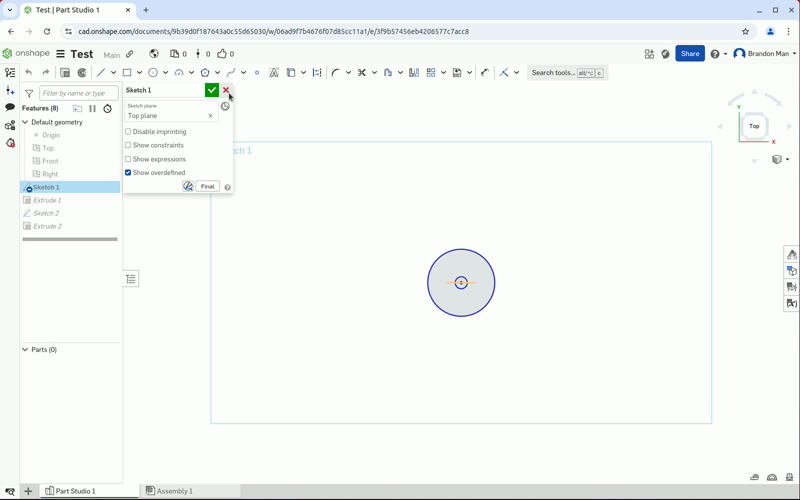
key(shift+s)
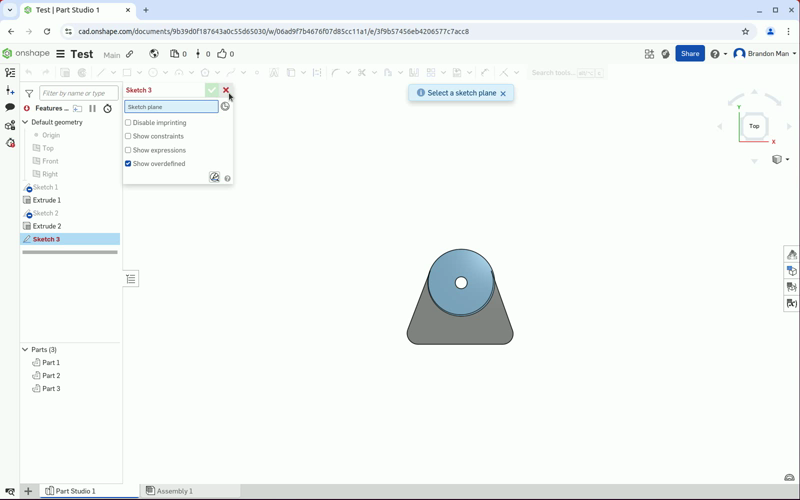
mouse_move(73, 150)
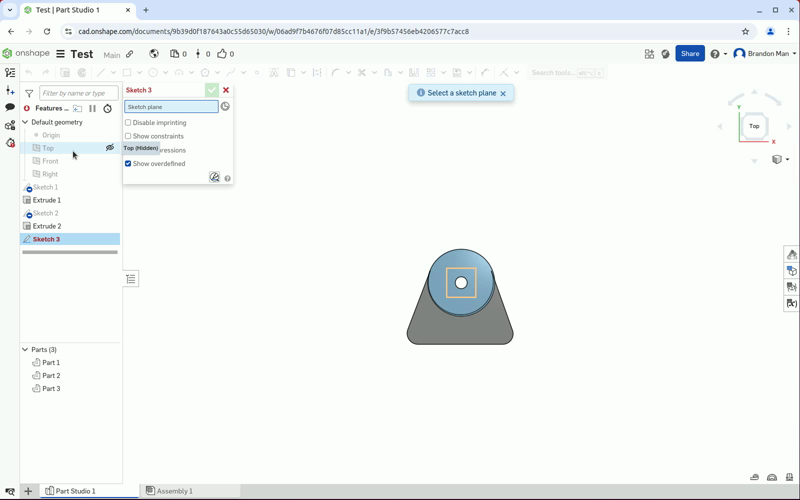
click(73, 150)
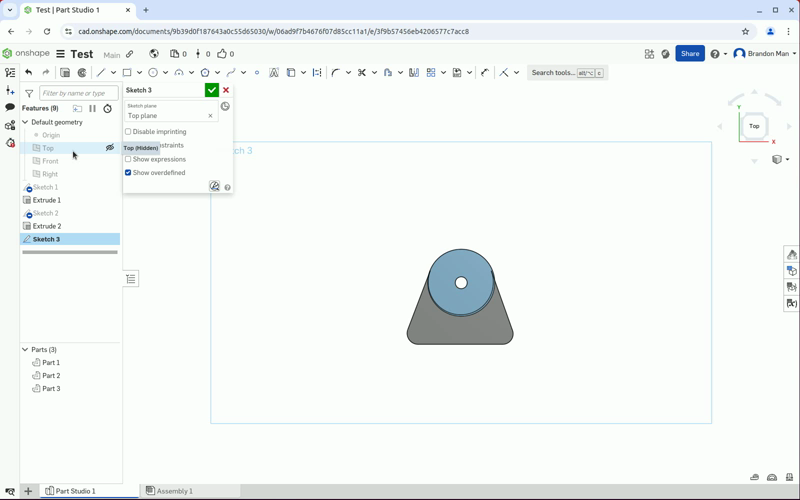
mouse_move(73, 352)
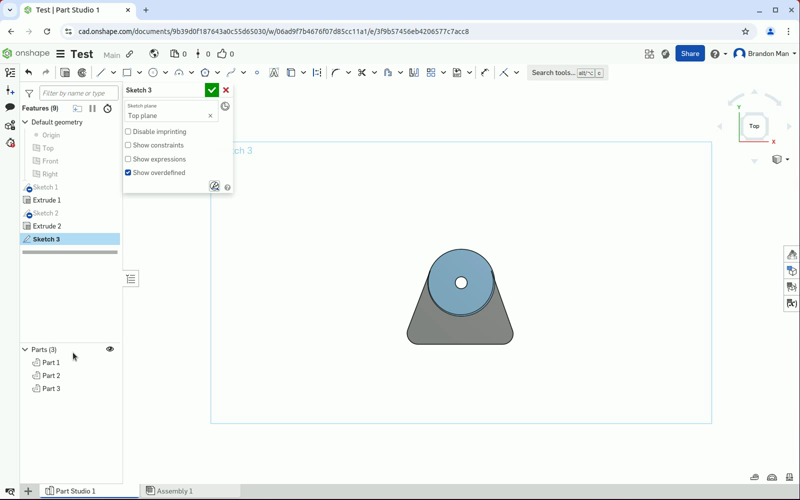
key(y)
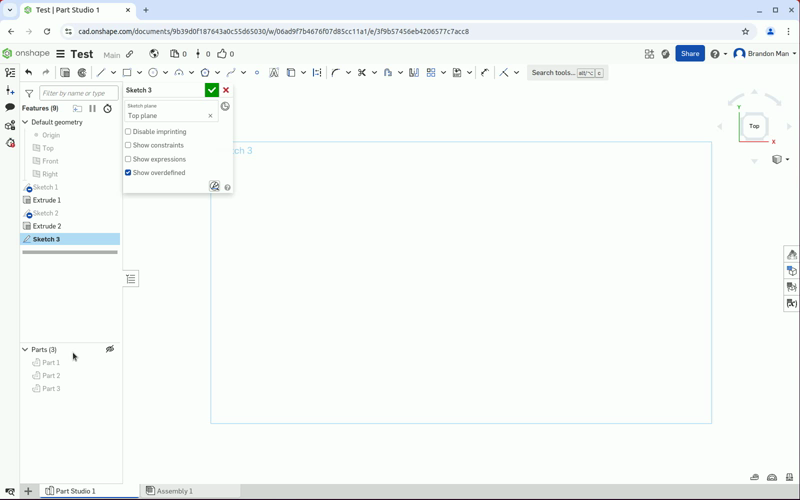
key(c)
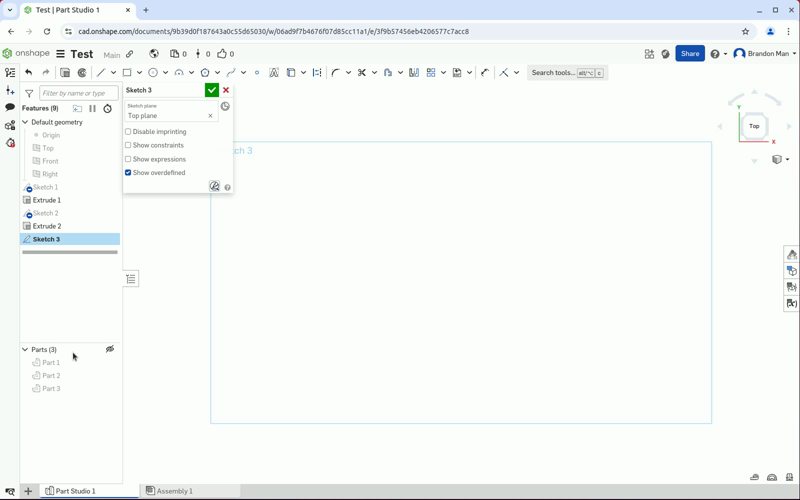
key_down(shift)
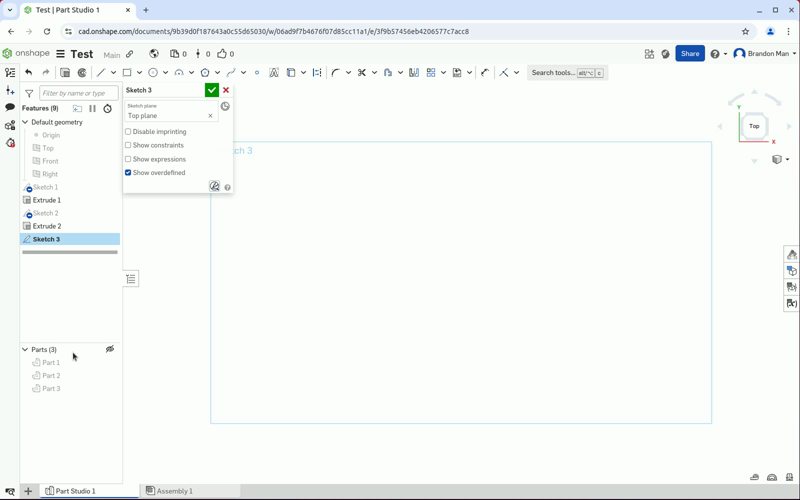
mouse_move(461, 282)
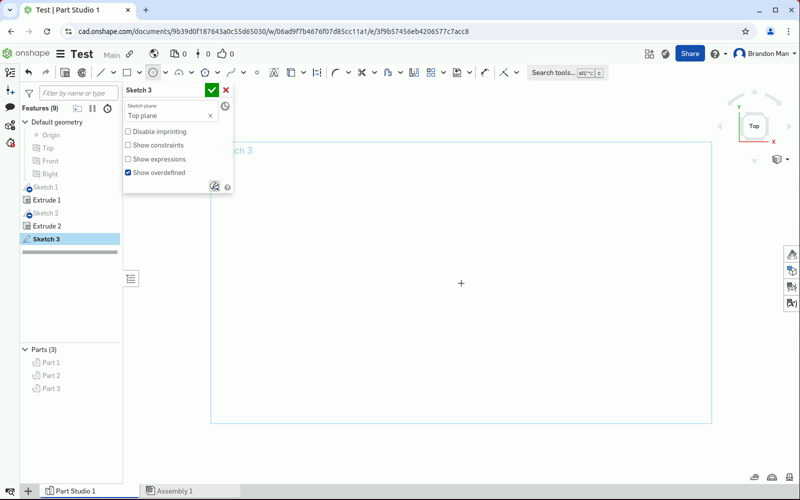
click(461, 282)
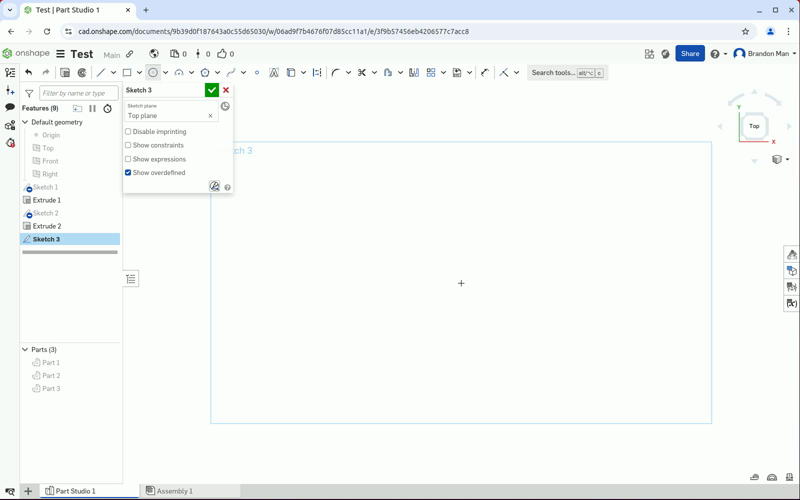
key_up(shift)
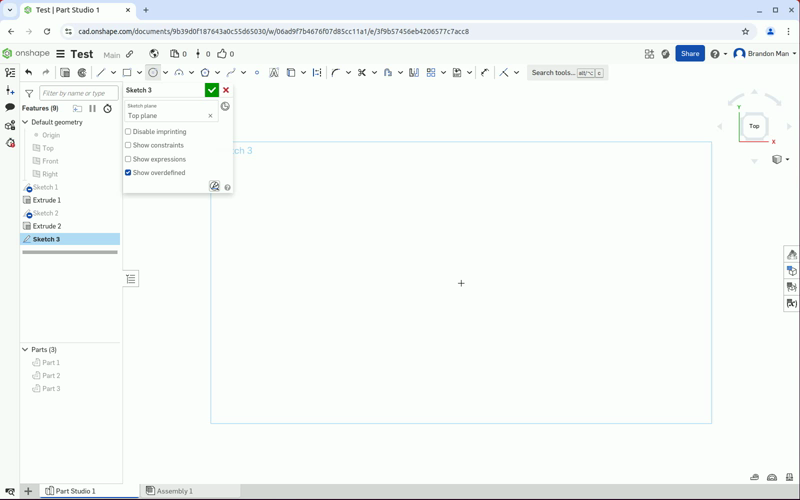
mouse_move(494, 282)
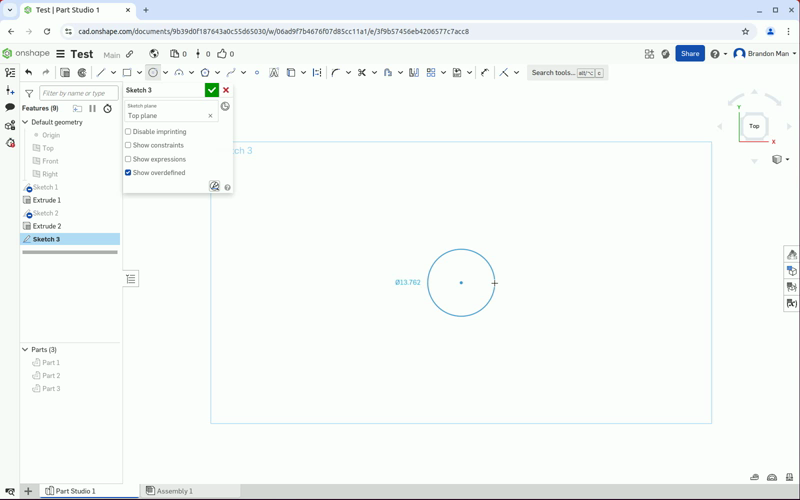
click(494, 282)
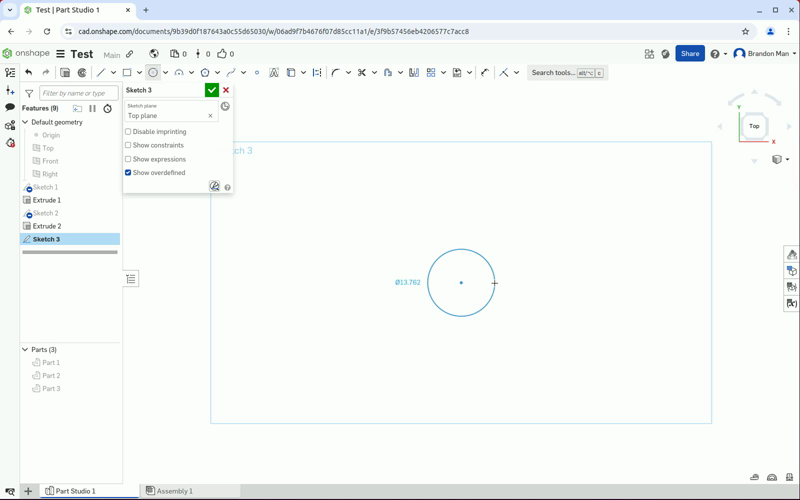
key(esc)
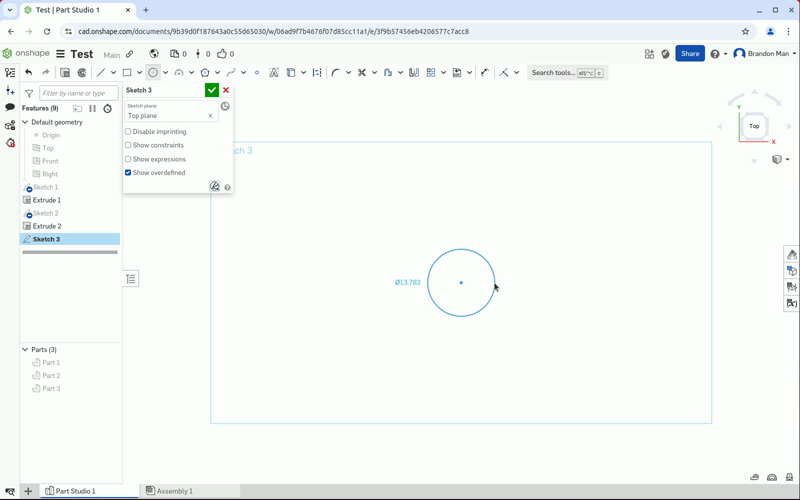
key(c)
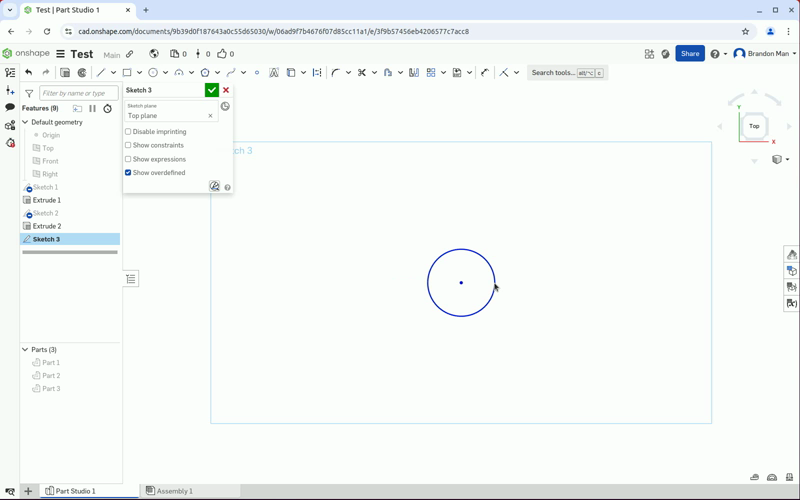
key_down(shift)
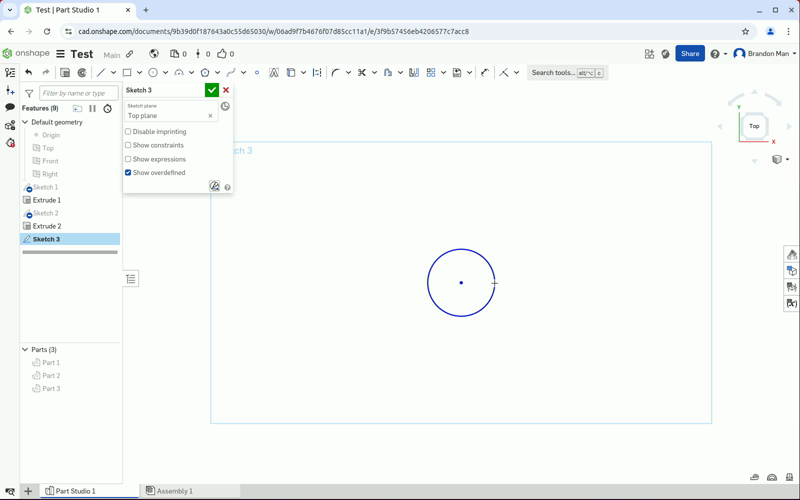
mouse_move(461, 282)
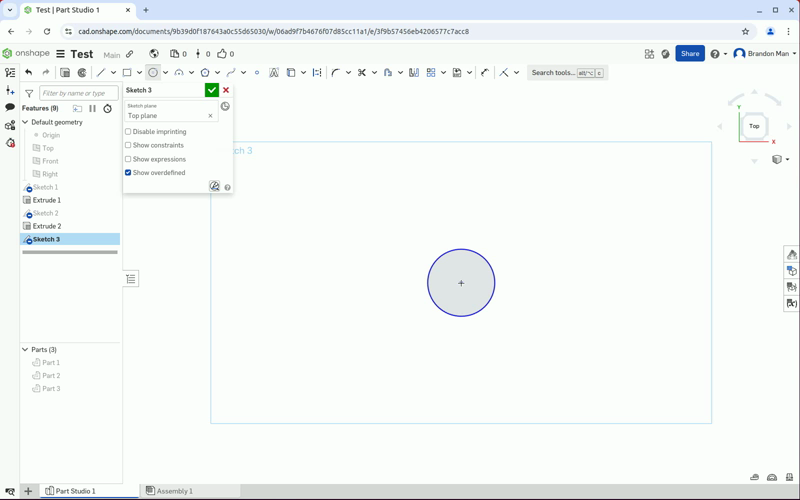
click(461, 282)
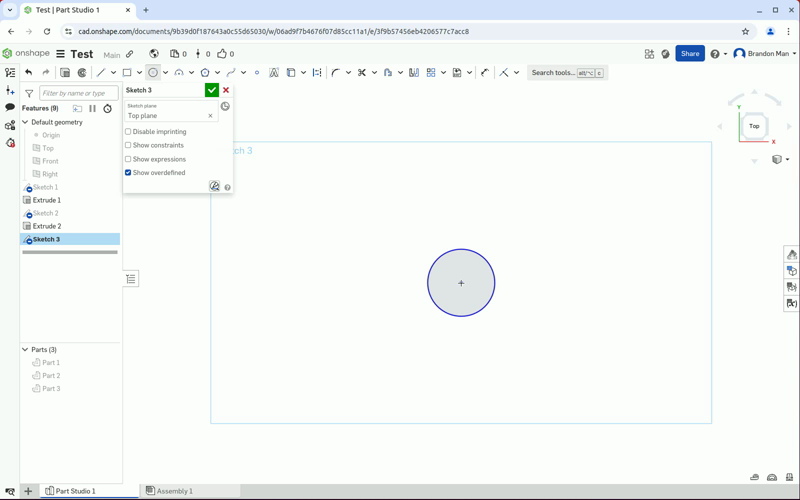
key_up(shift)
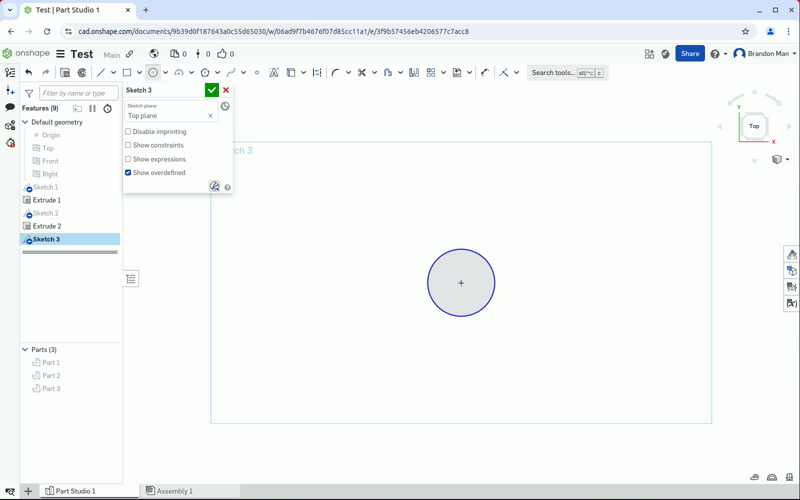
mouse_move(467, 282)
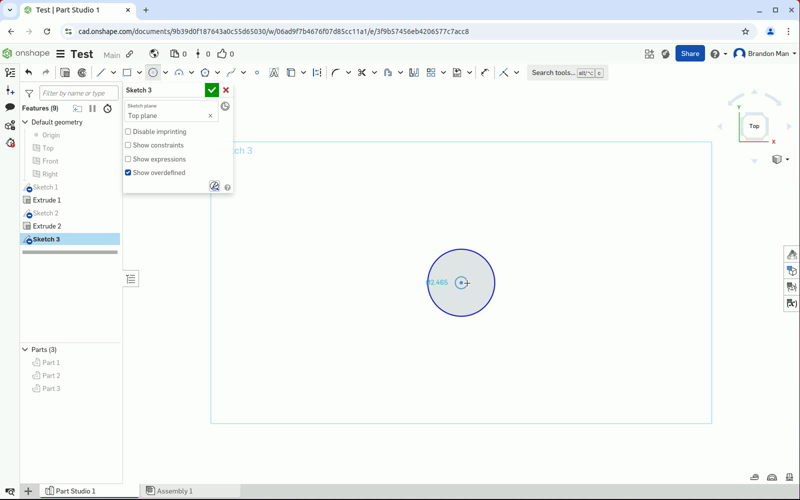
click(467, 282)
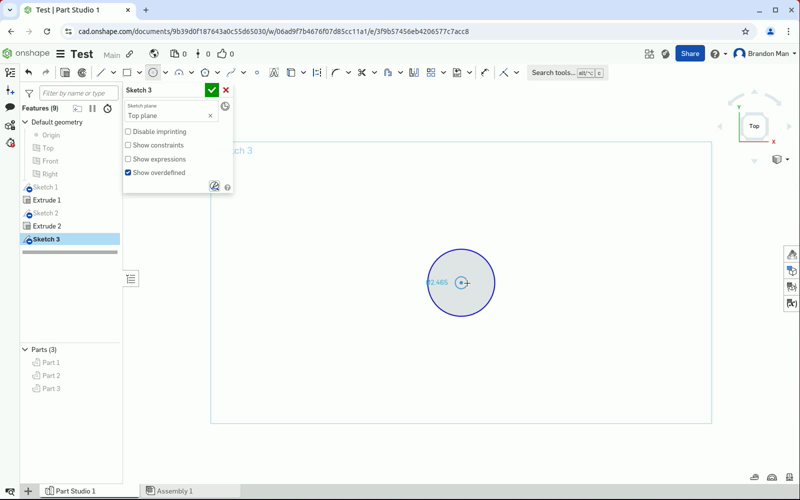
key(esc)
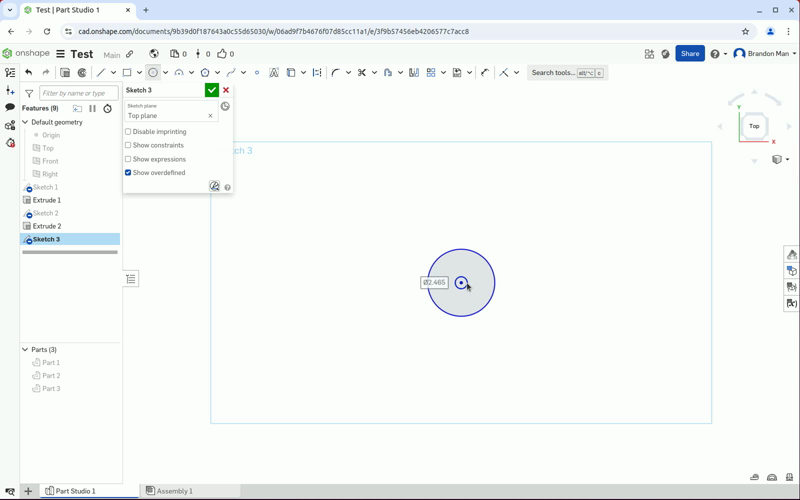
mouse_move(472, 265)
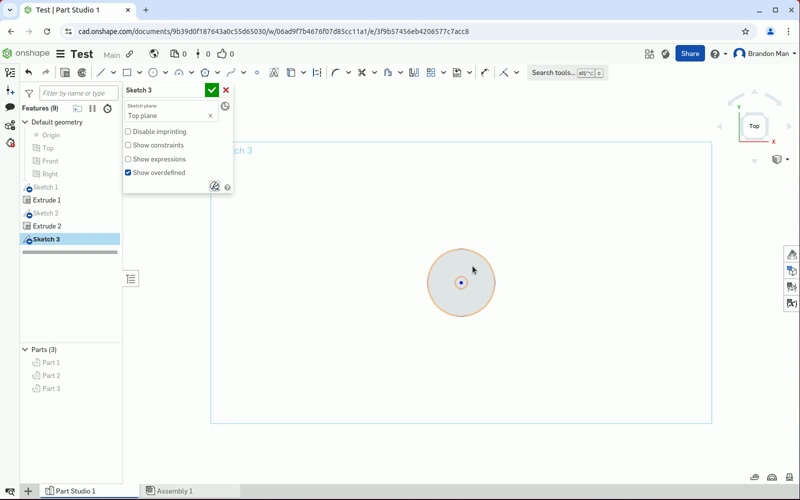
click(472, 265)
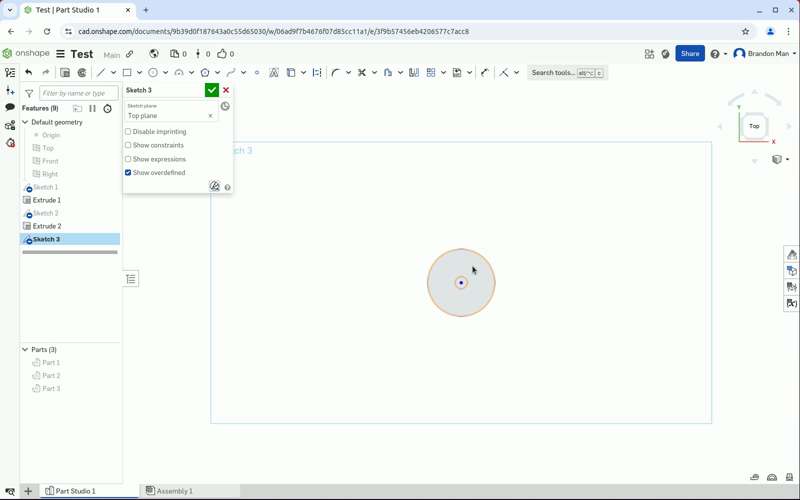
mouse_move(73, 352)
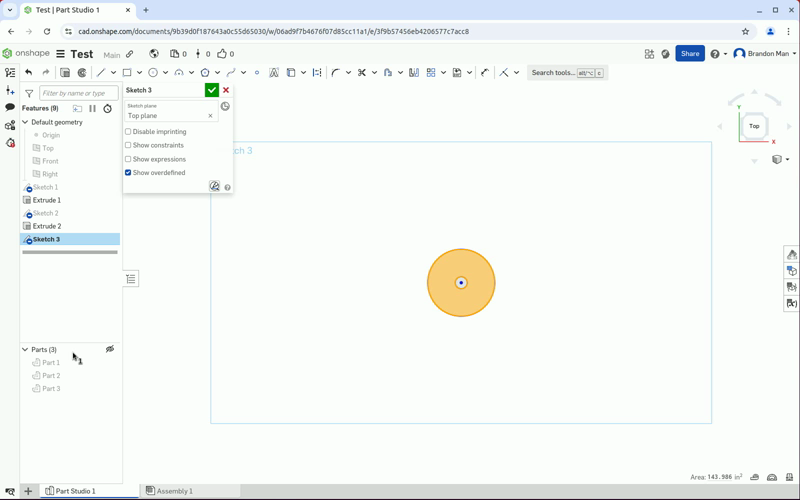
key(shift+y)
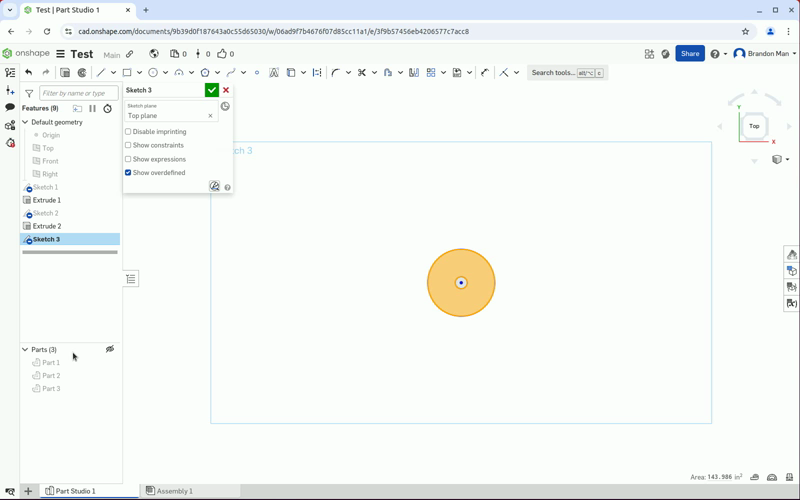
key(shift+e)
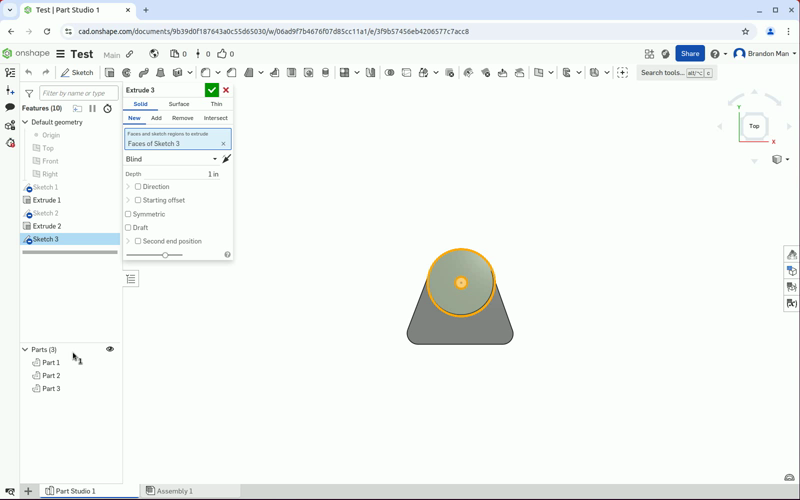
mouse_move(143, 106)
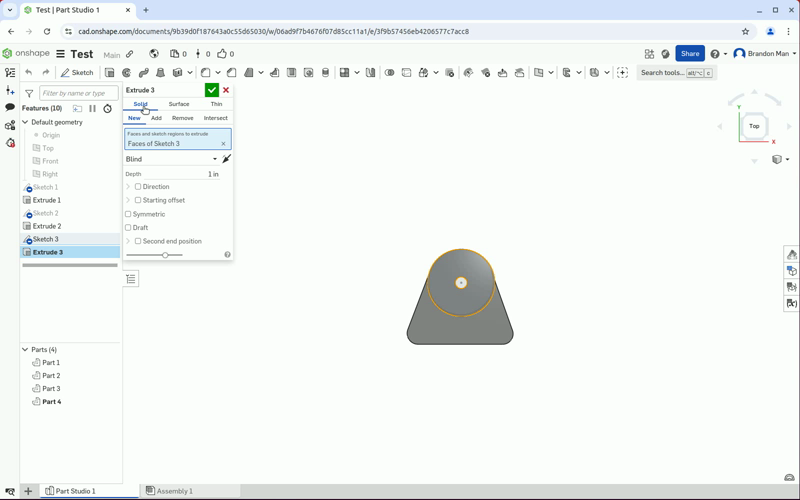
click(143, 106)
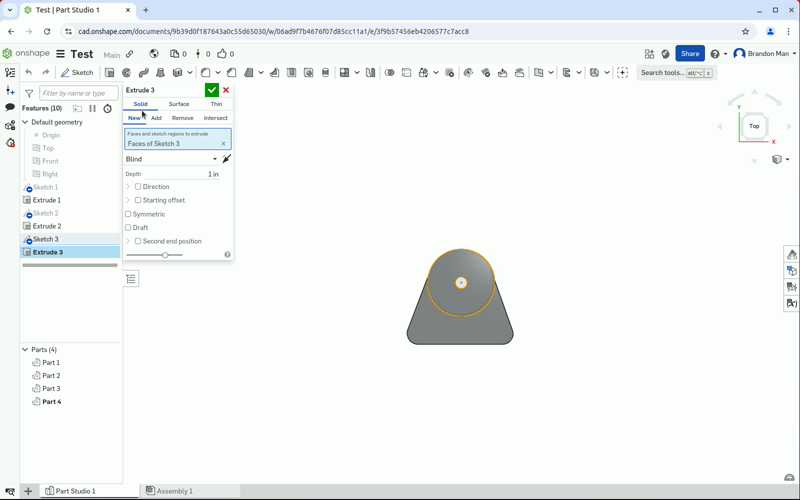
mouse_move(137, 120)
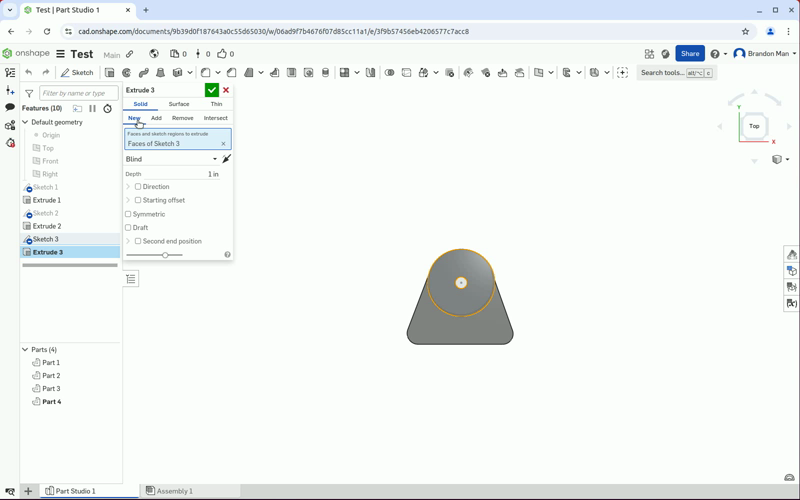
click(137, 120)
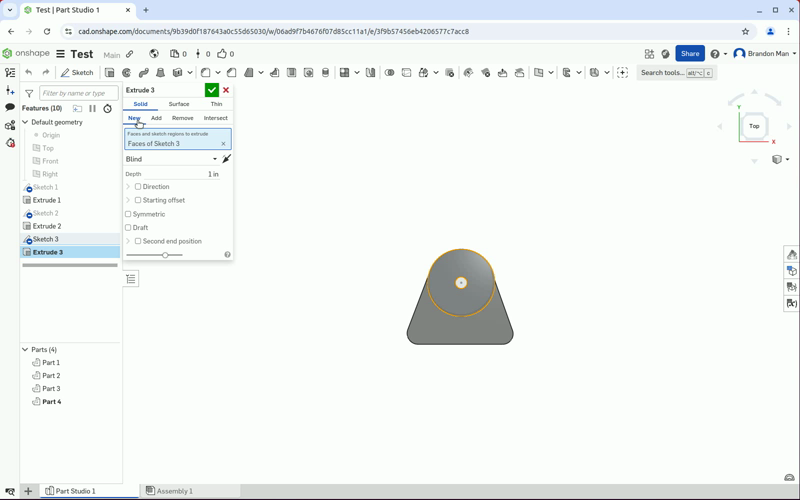
key(tab, 4)
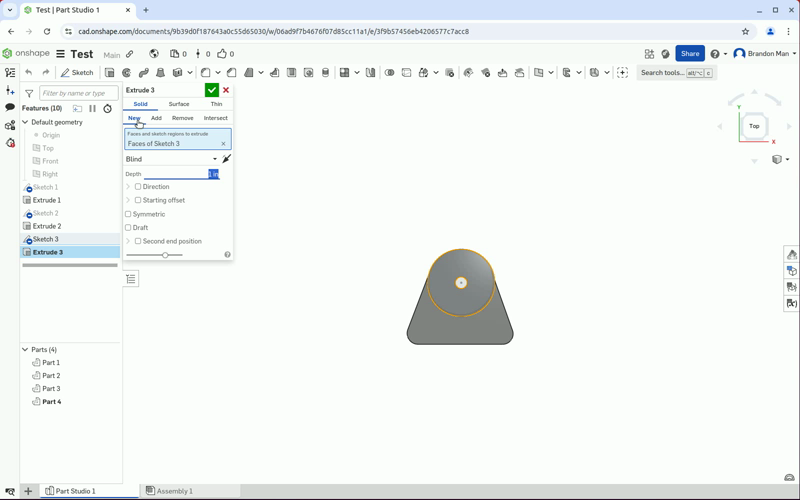
text(2.166)
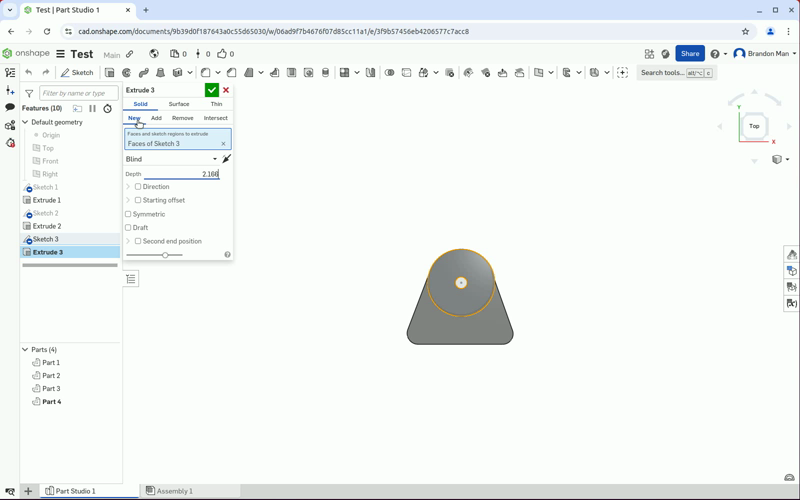
key(enter)
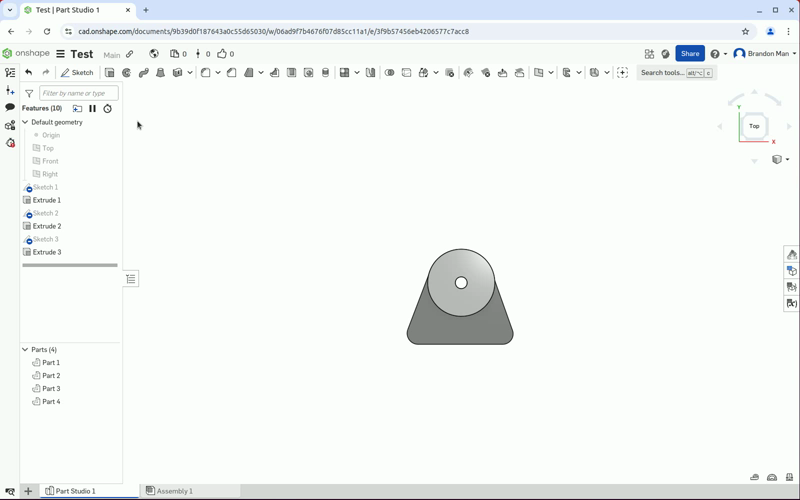
key(shift+h)
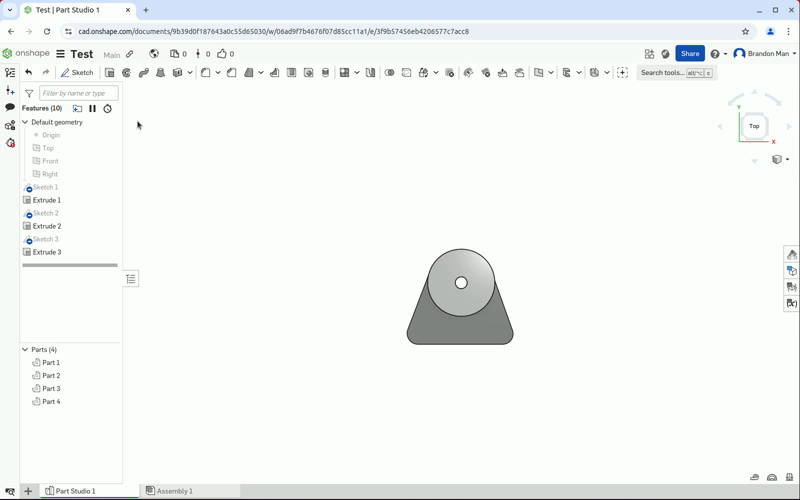
key(shift+h)
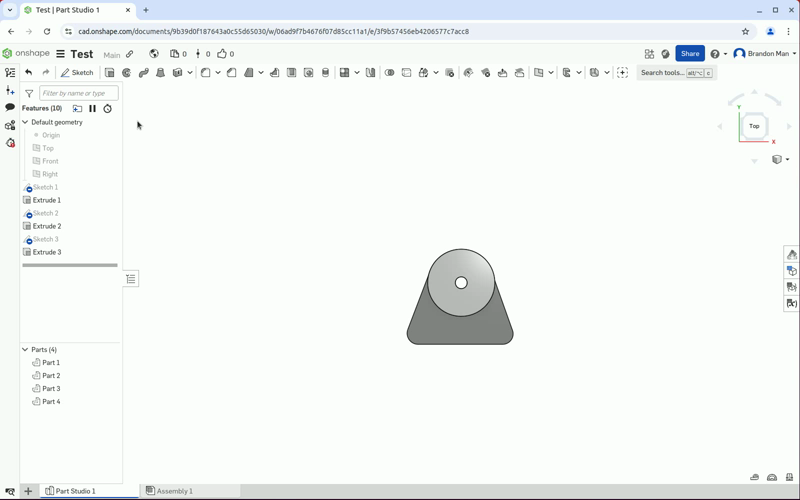
key(shift+7)
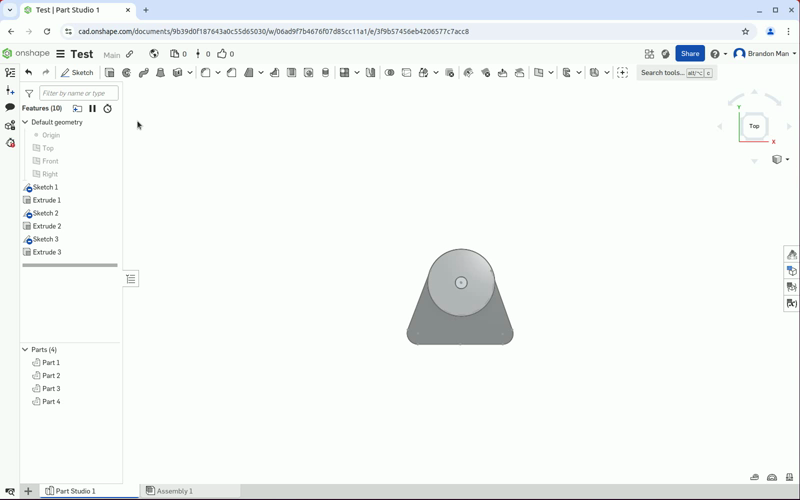
key(up, 3)
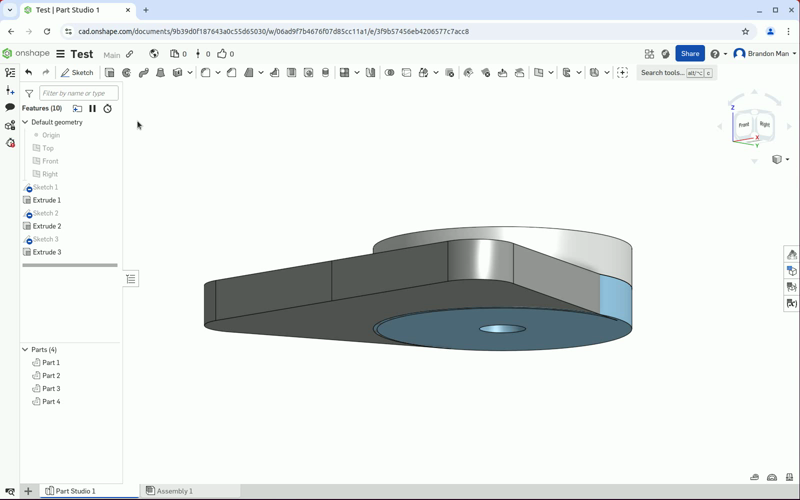
key(left, 3)
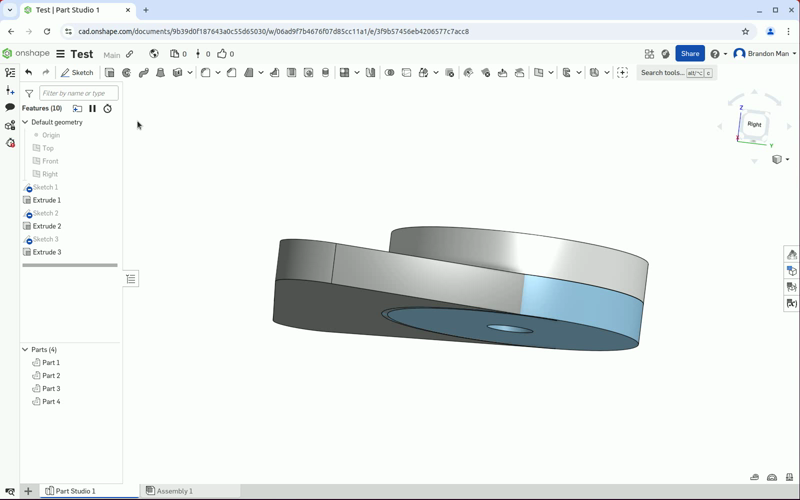
key(right, 3)
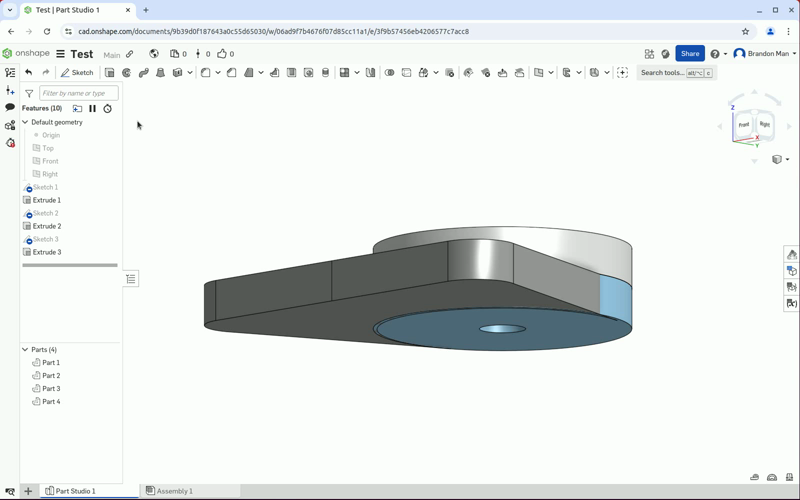
key(down, 3)
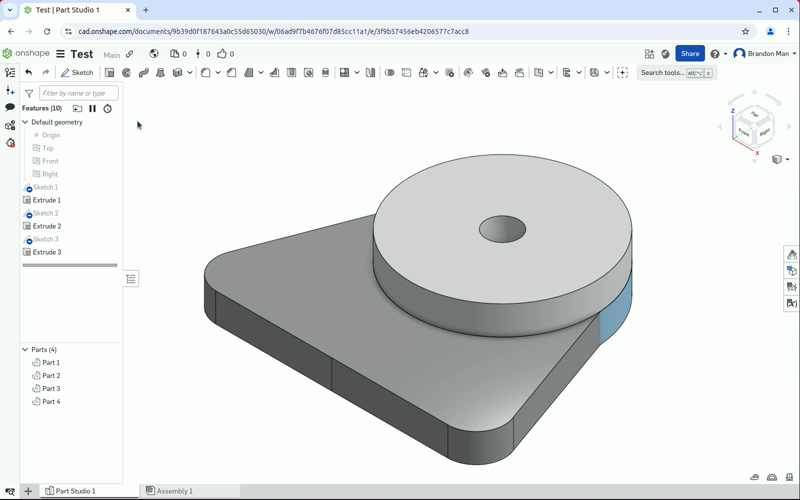
mouse_move(73, 189)
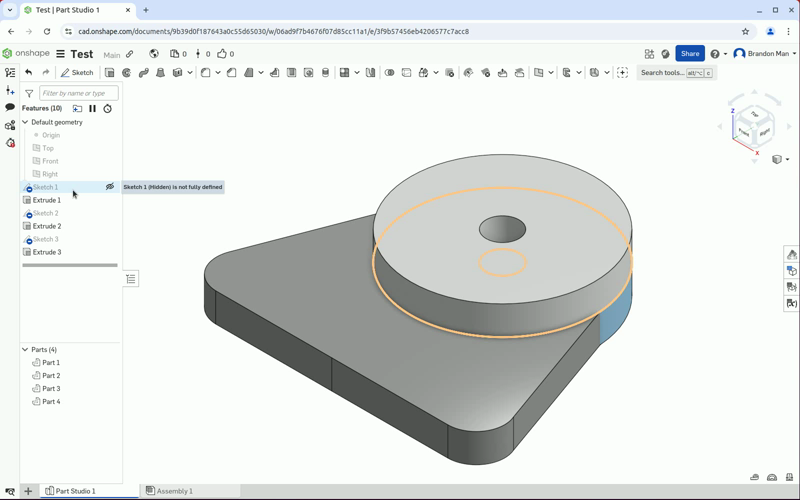
click(73, 189)